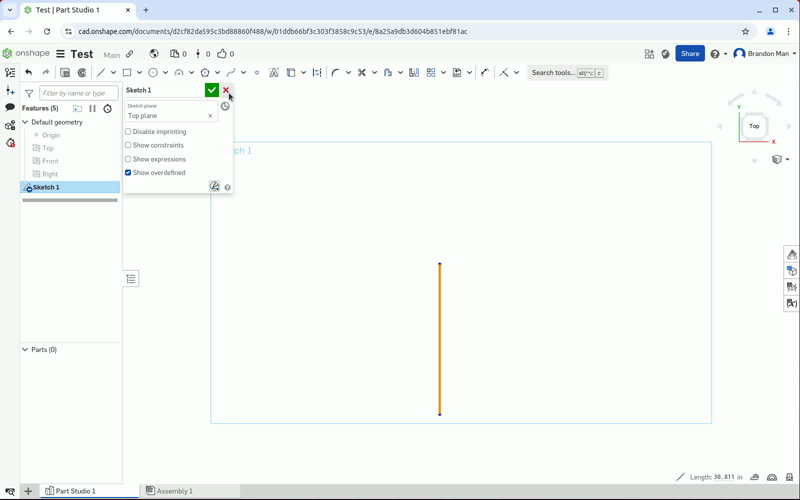
key(shift+h)
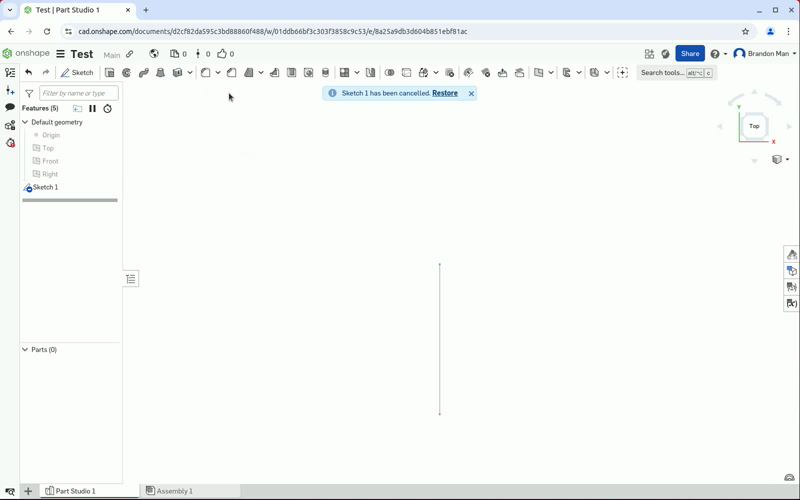
key(shift+s)
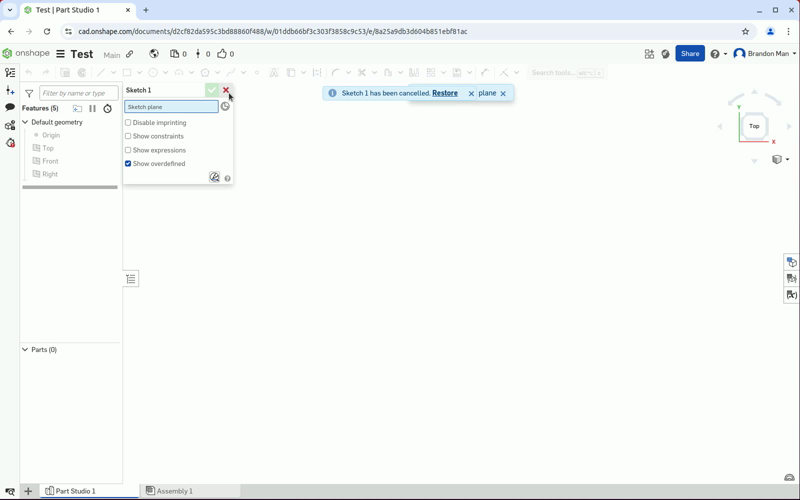
mouse_move(73, 150)
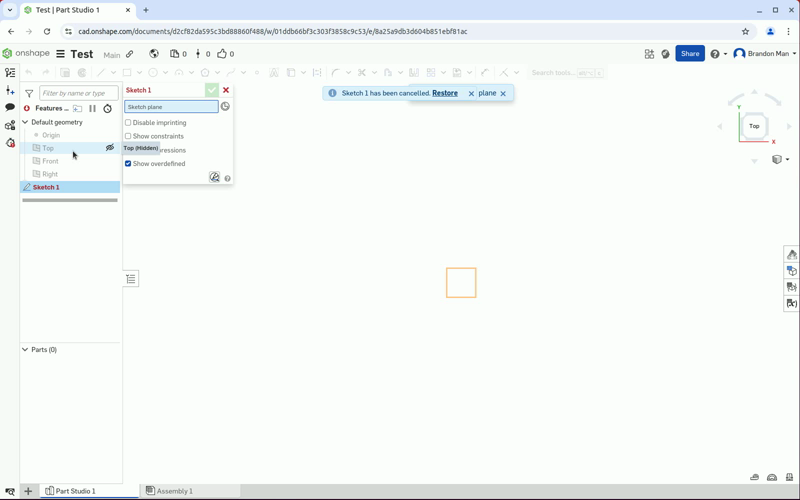
click(73, 150)
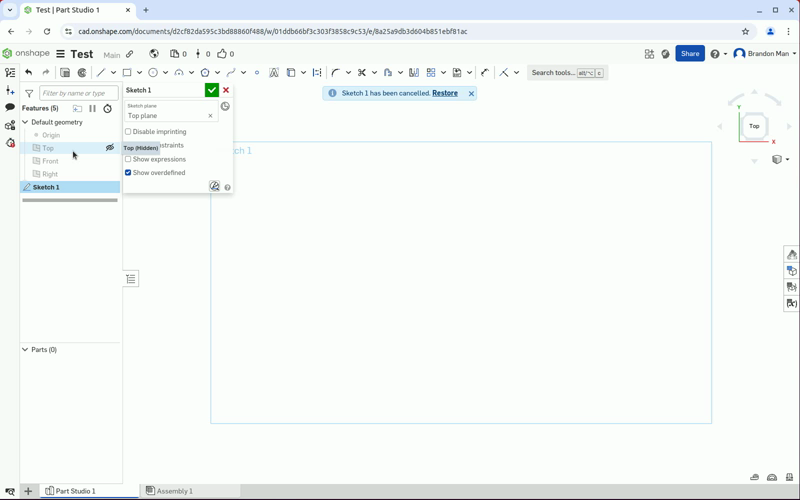
mouse_move(73, 352)
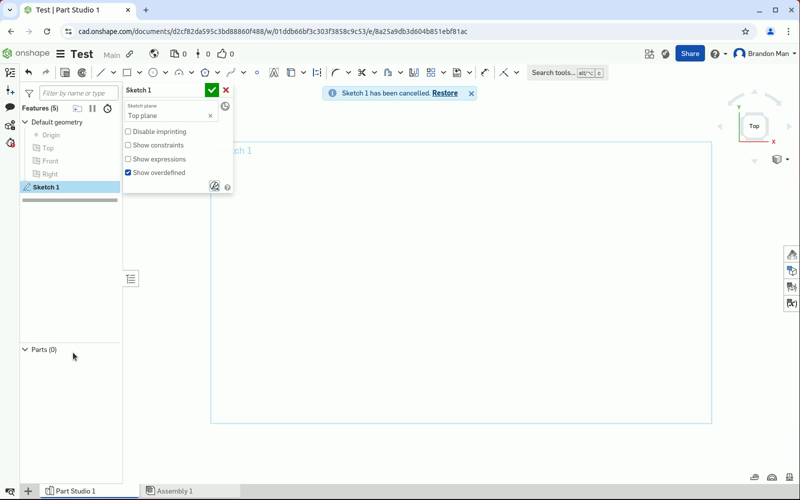
key(y)
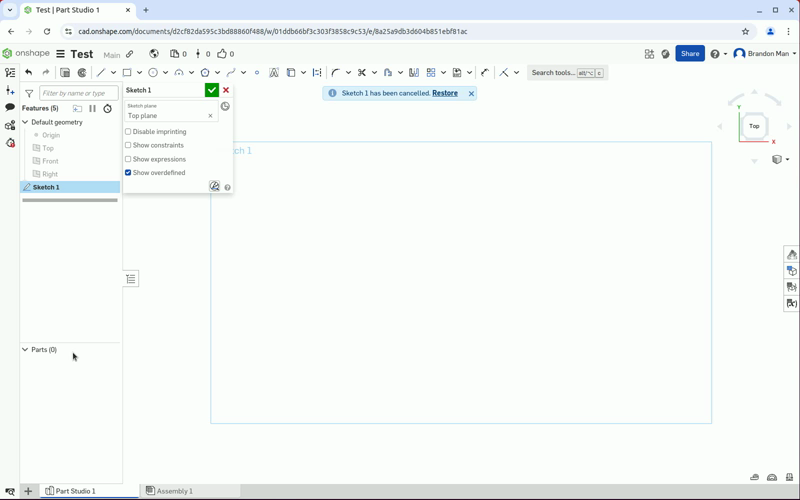
key(l)
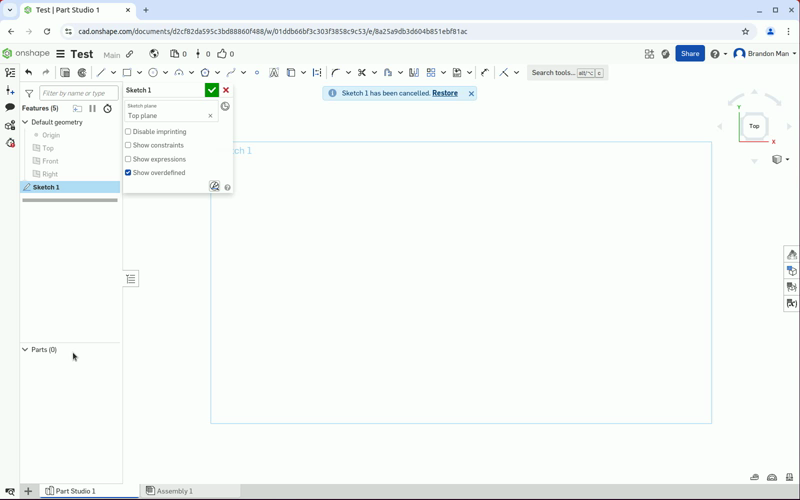
key_down(shift)
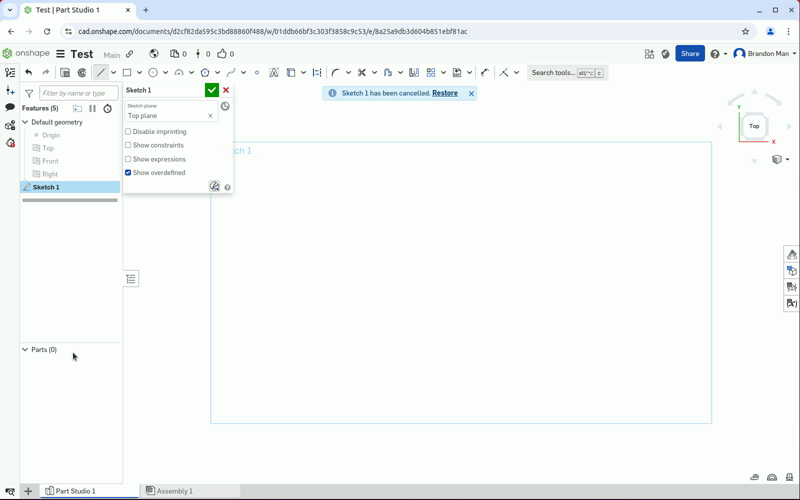
mouse_move(468, 282)
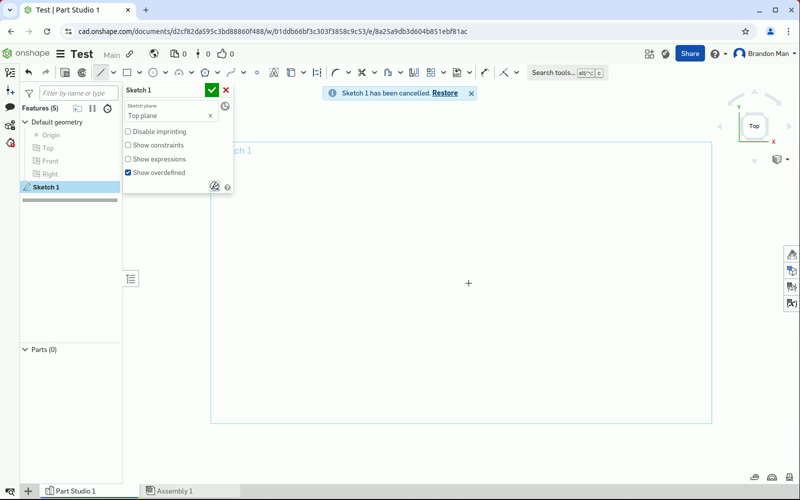
click(468, 282)
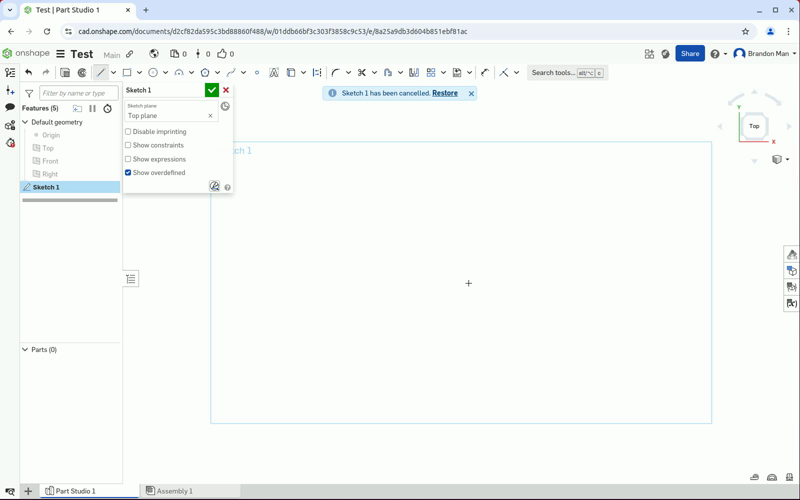
key_up(shift)
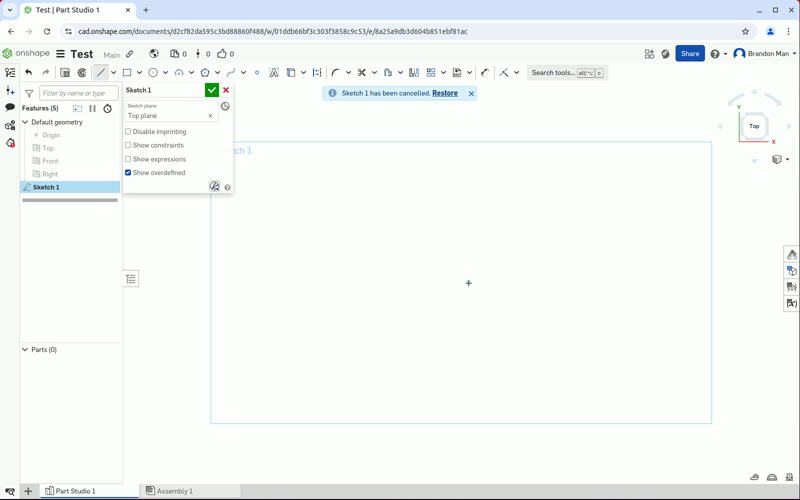
key_down(shift)
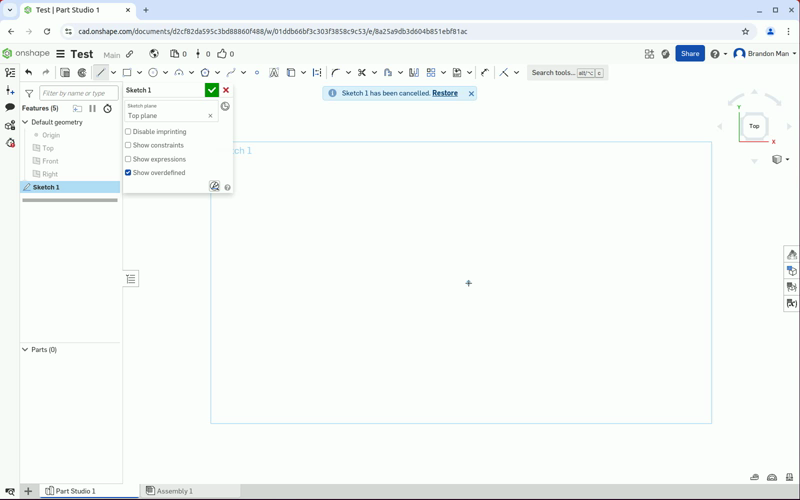
mouse_move(573, 282)
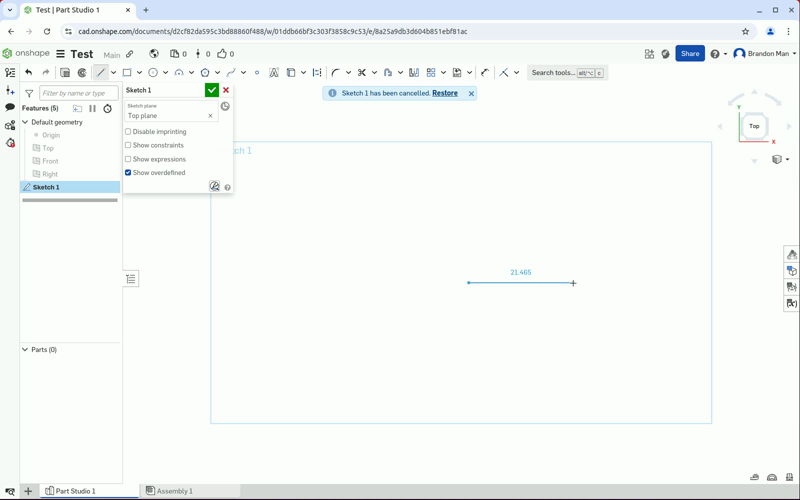
click(573, 282)
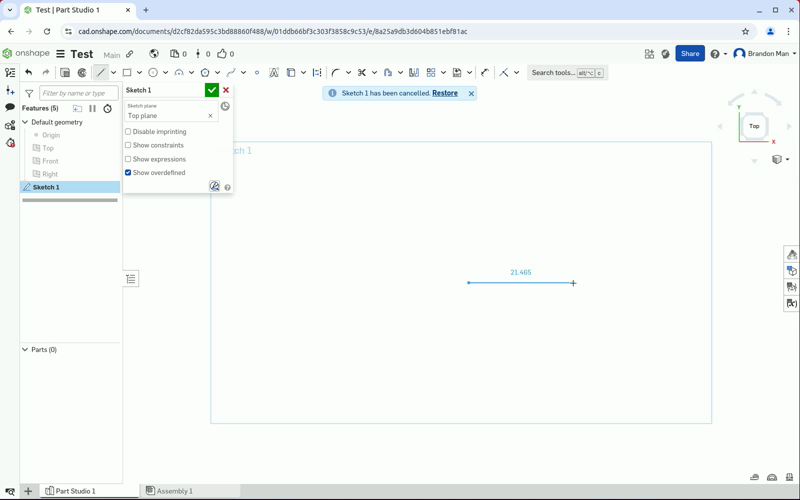
key_up(shift)
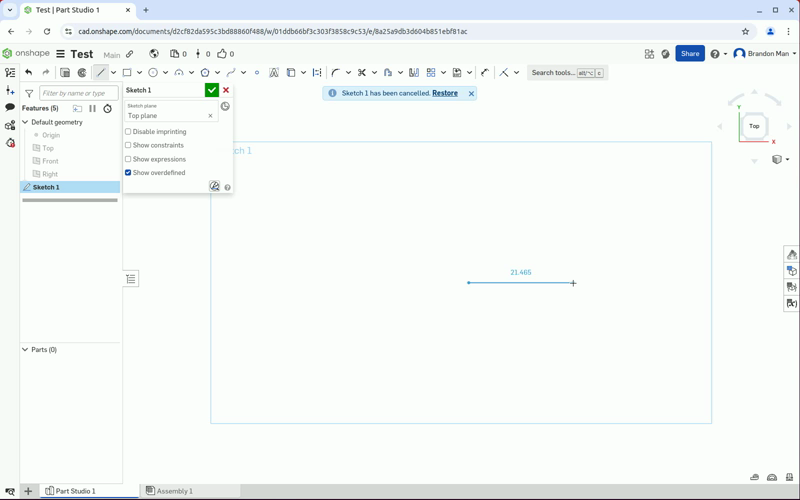
key_down(shift)
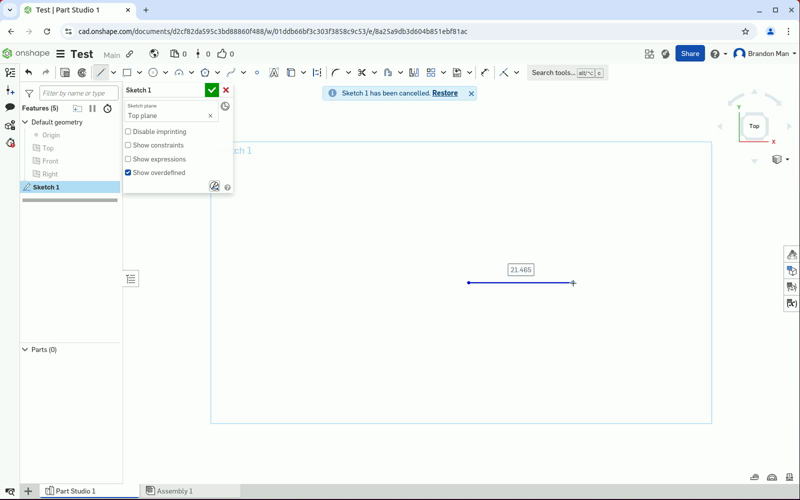
mouse_move(573, 178)
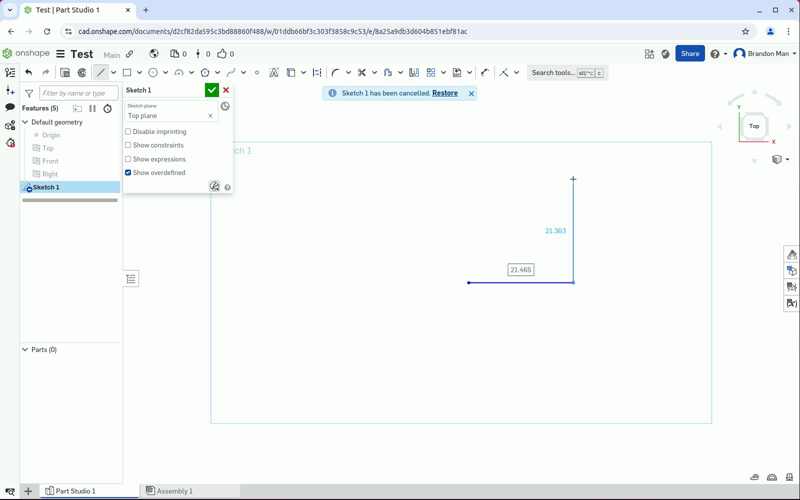
click(573, 178)
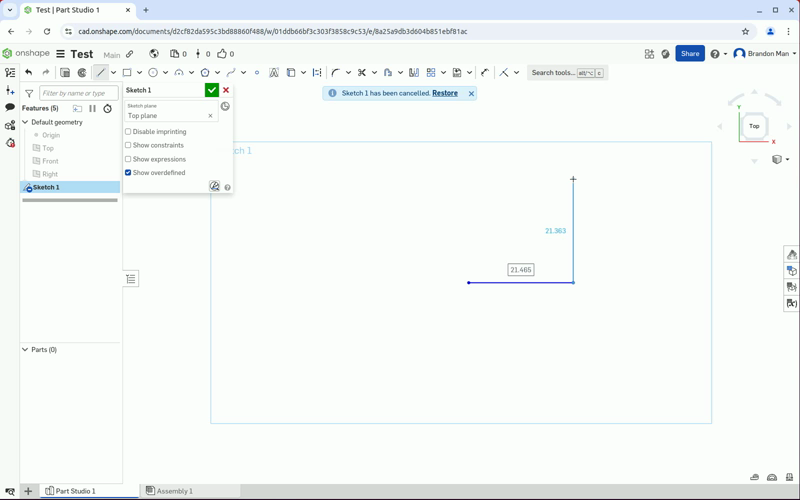
key_up(shift)
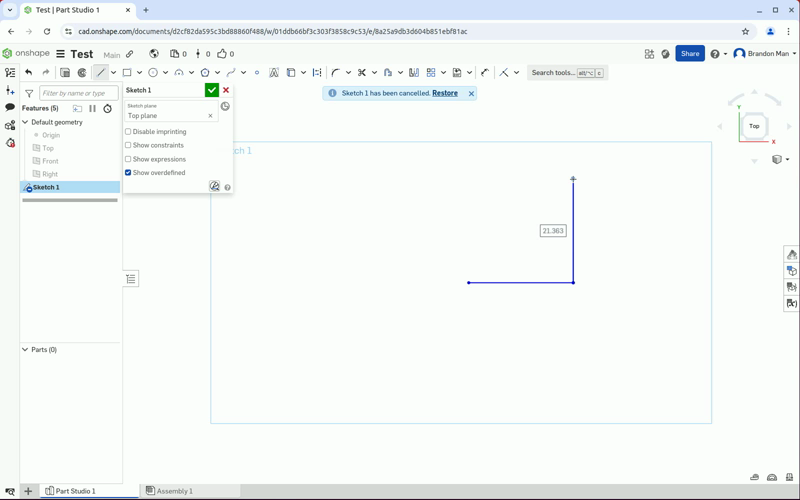
key_down(shift)
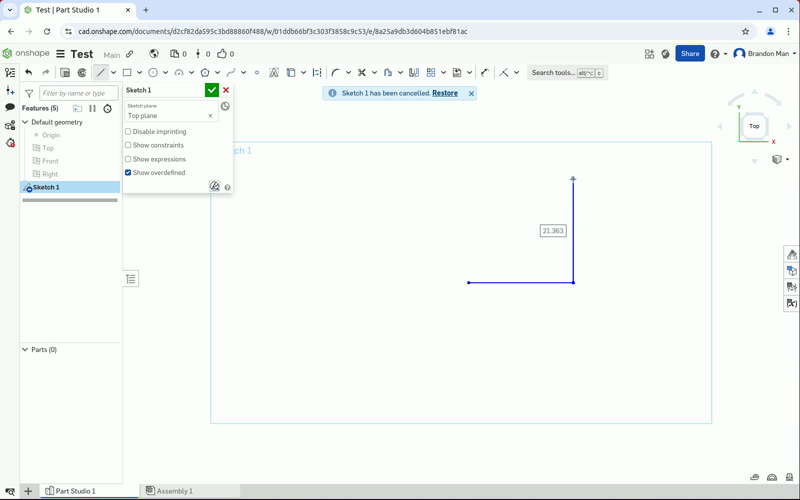
mouse_move(468, 178)
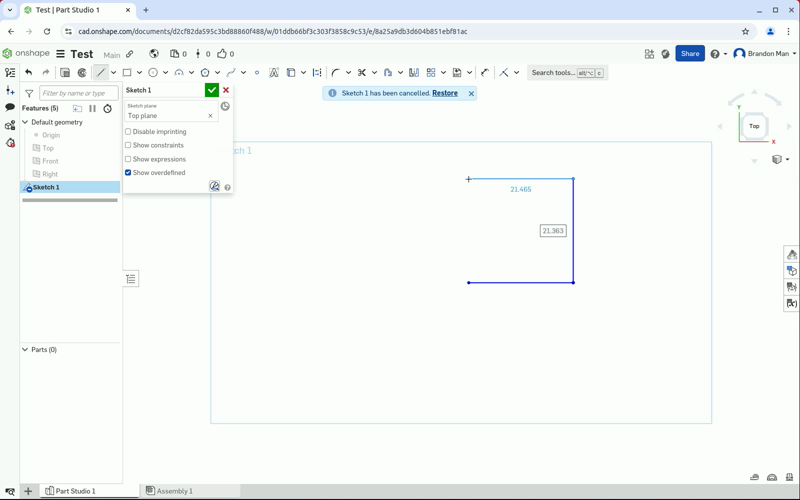
click(468, 178)
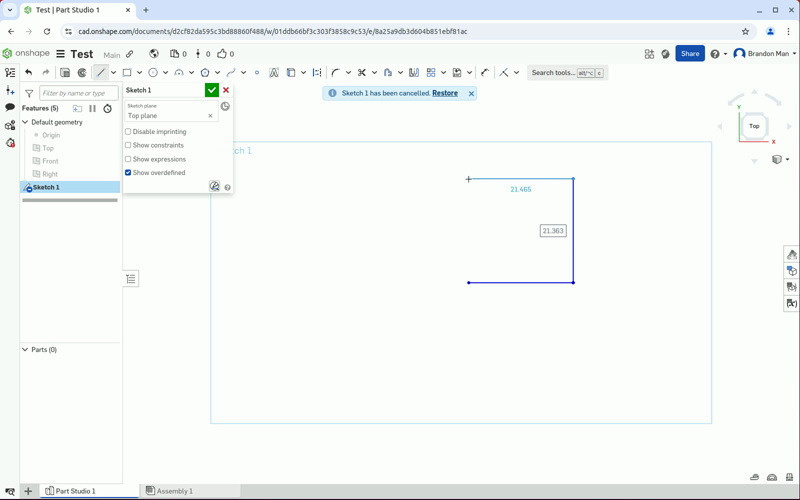
key_up(shift)
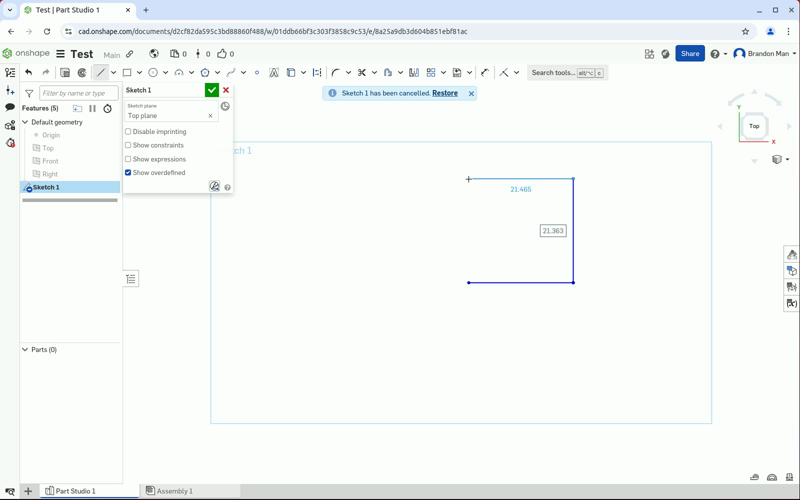
key_down(shift)
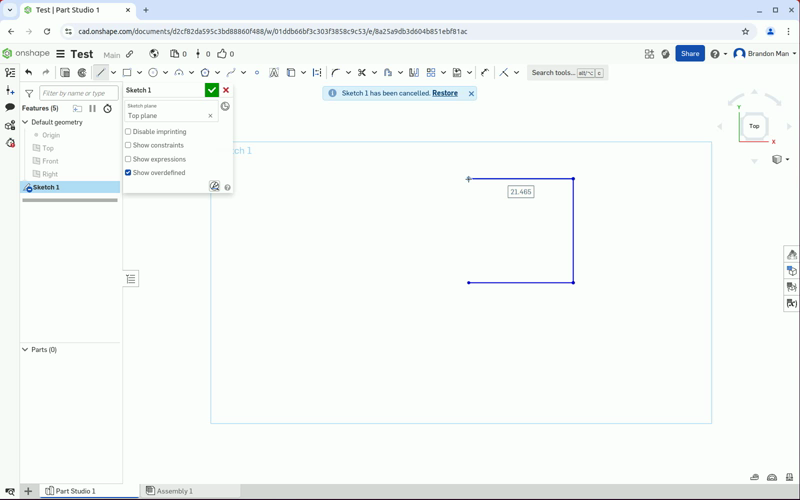
mouse_move(468, 282)
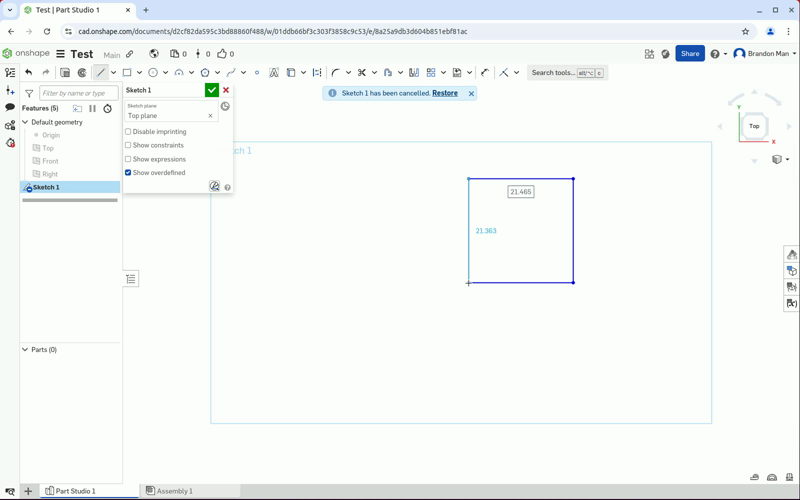
key_up(shift)
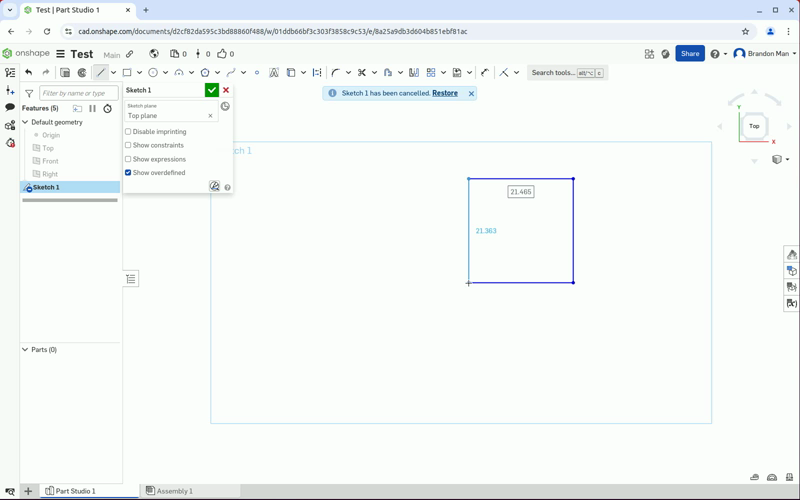
click(468, 282)
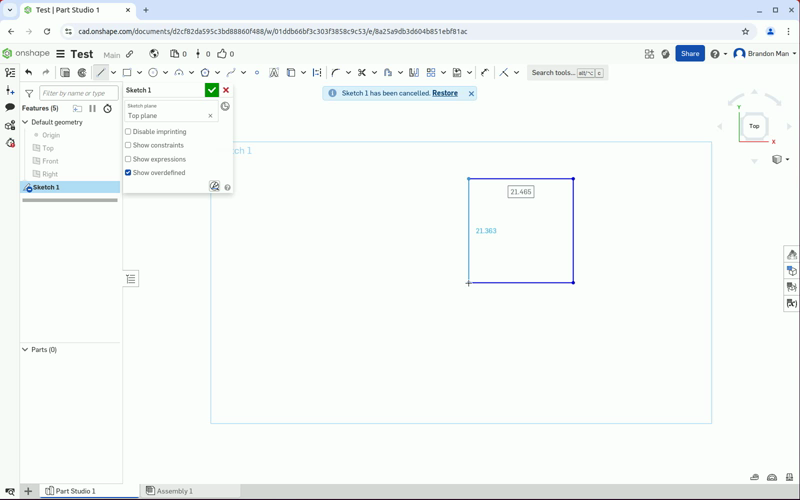
key(esc)
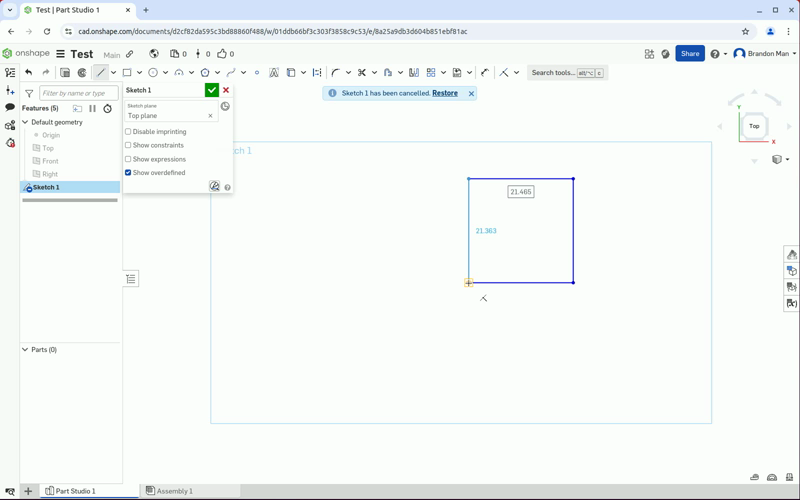
mouse_move(522, 235)
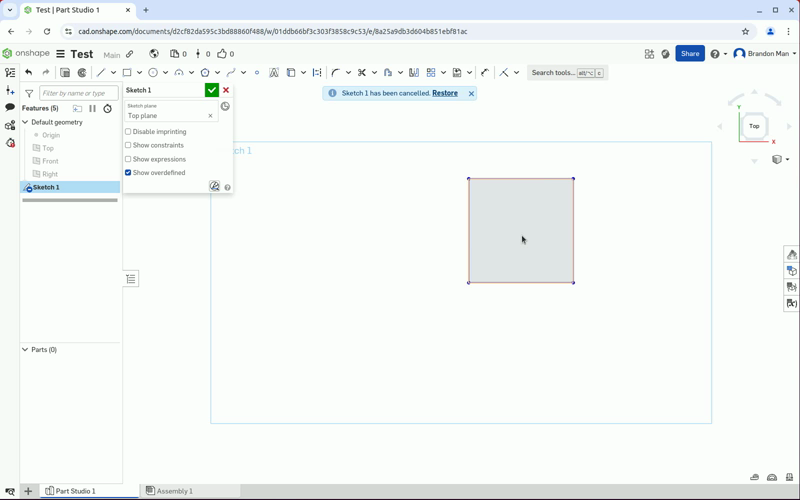
click(522, 235)
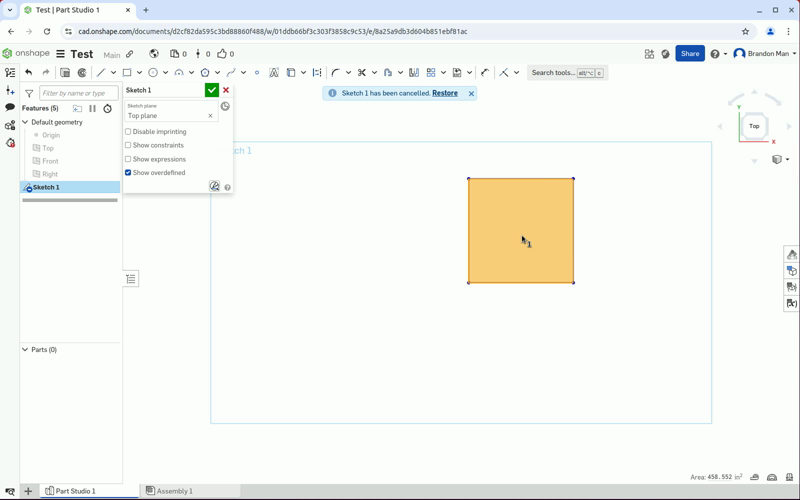
mouse_move(73, 352)
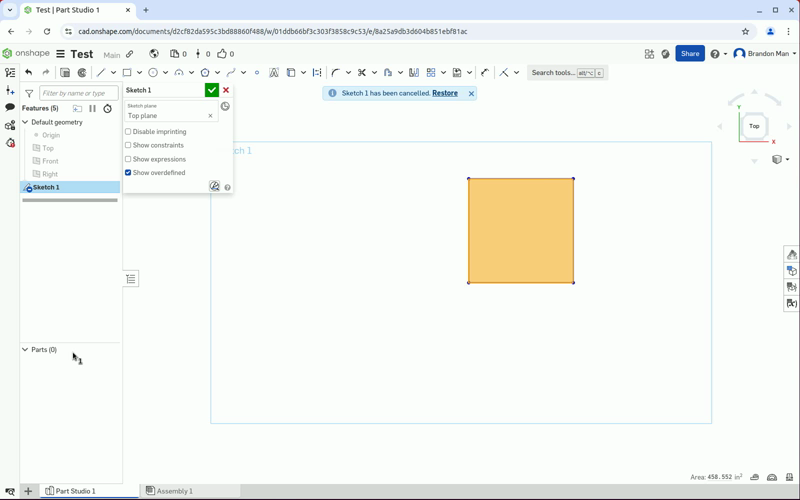
key(shift+y)
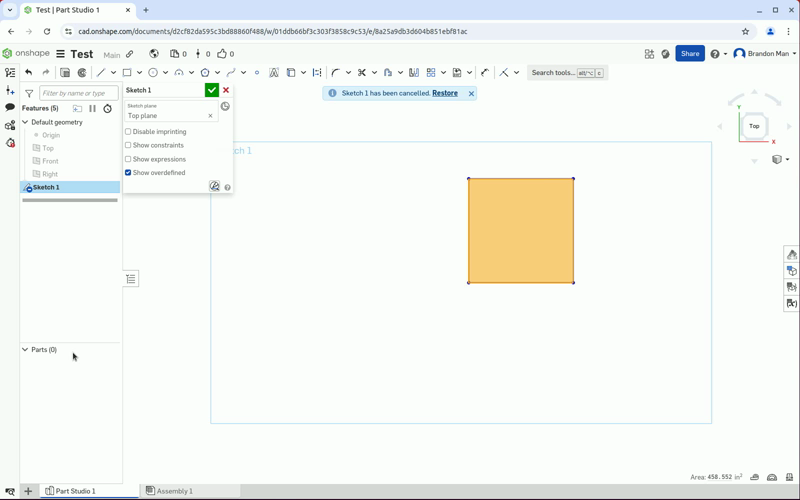
key(shift+e)
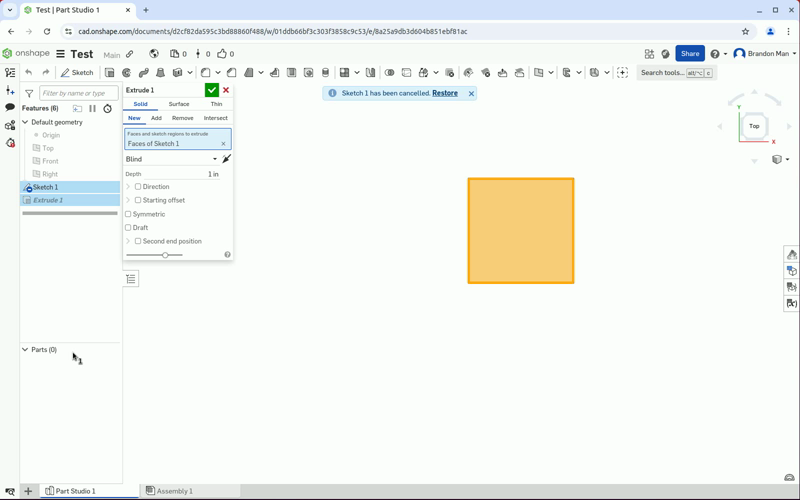
mouse_move(143, 106)
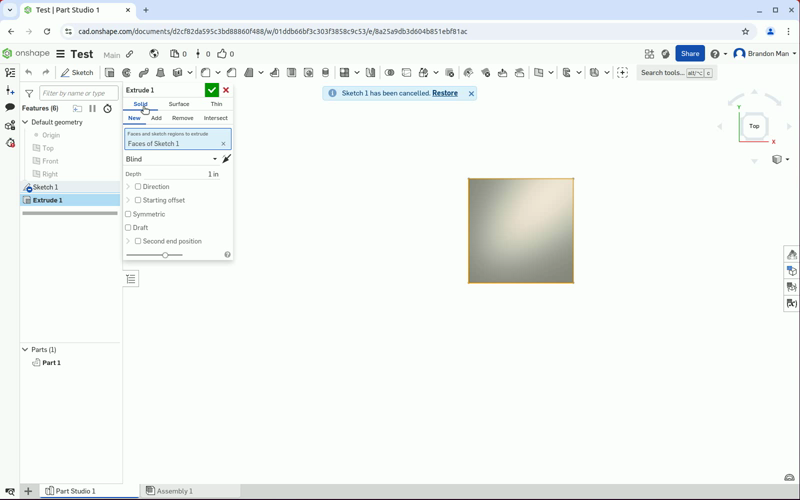
click(143, 106)
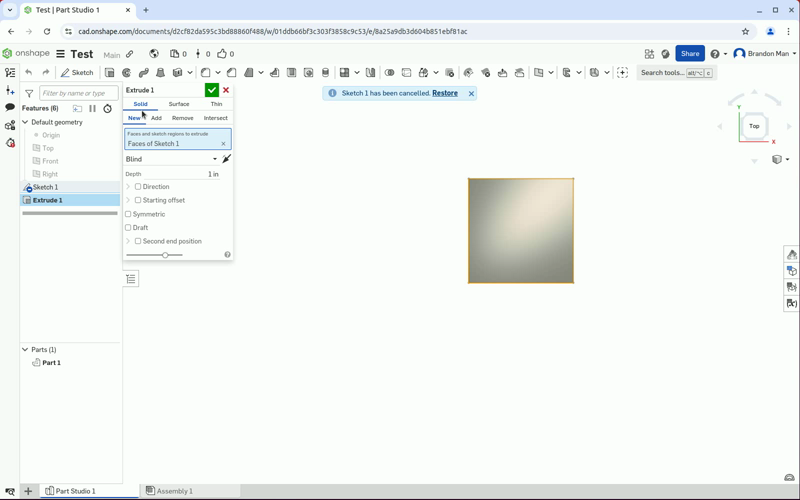
mouse_move(137, 120)
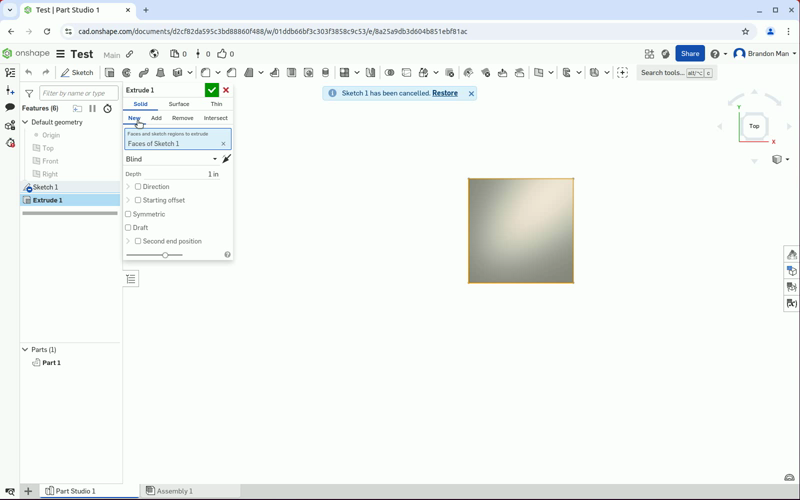
click(137, 120)
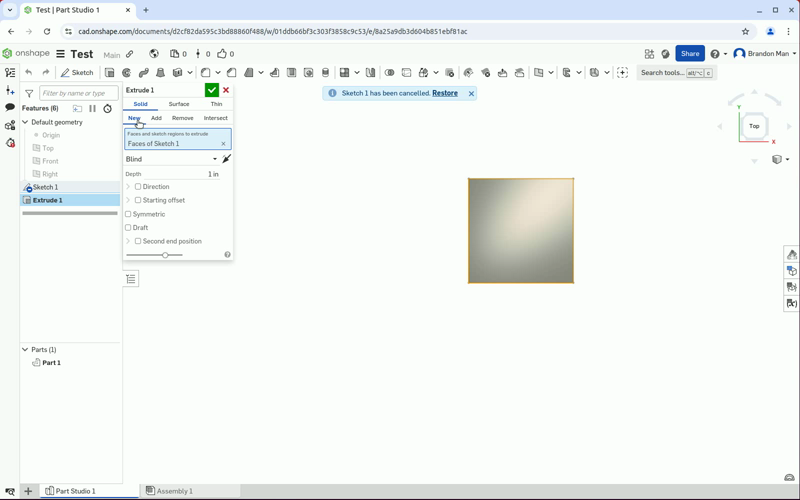
key(tab, 4)
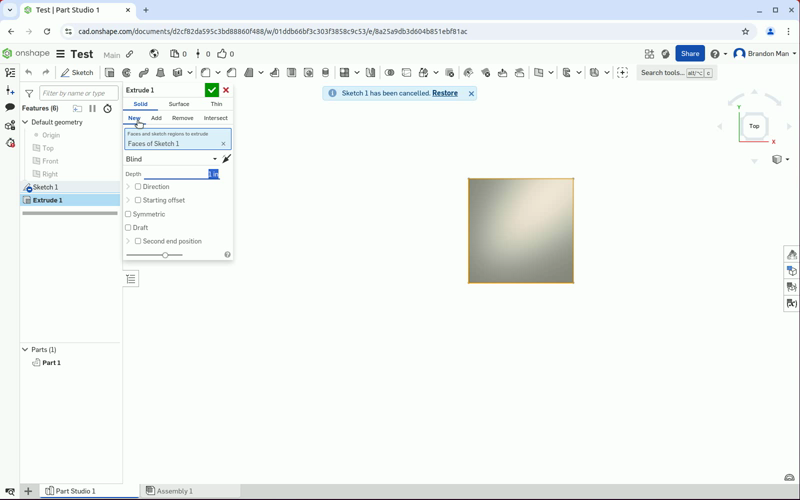
text(5.296)
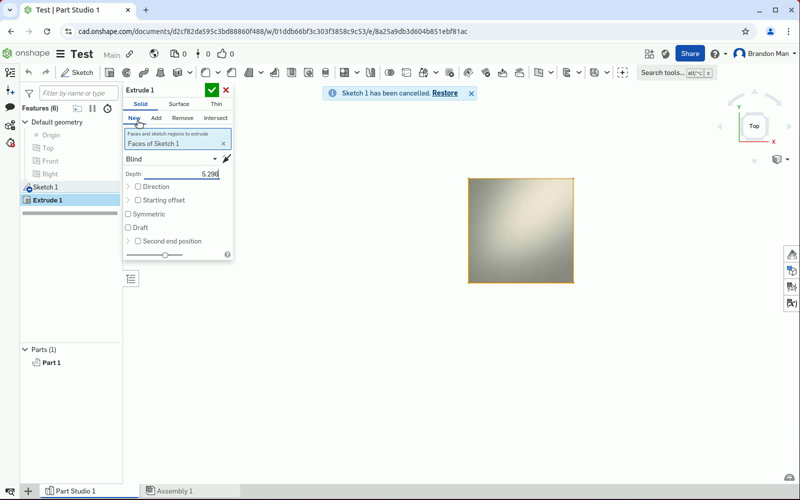
key(enter)
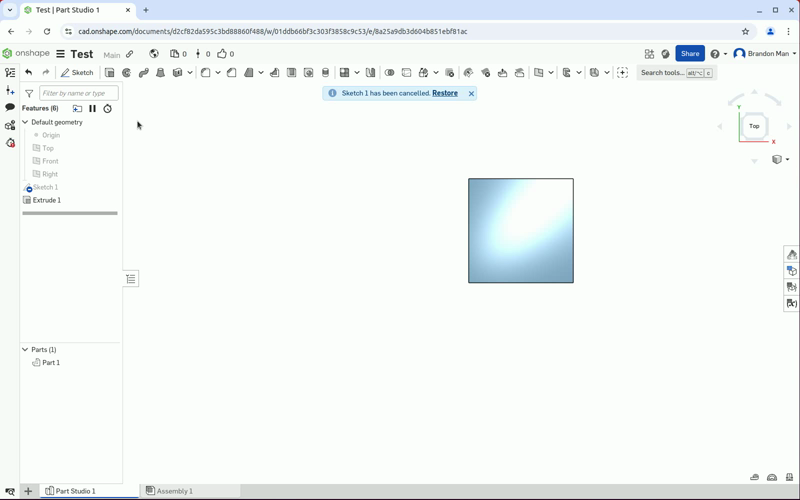
key(shift+h)
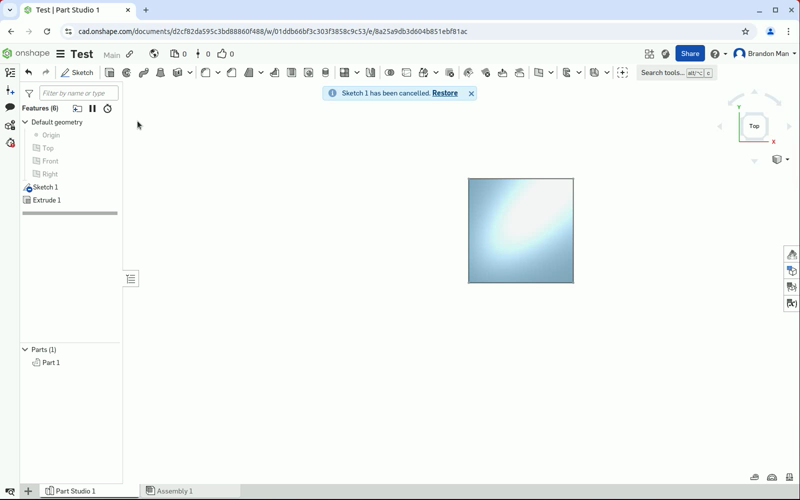
key(shift+h)
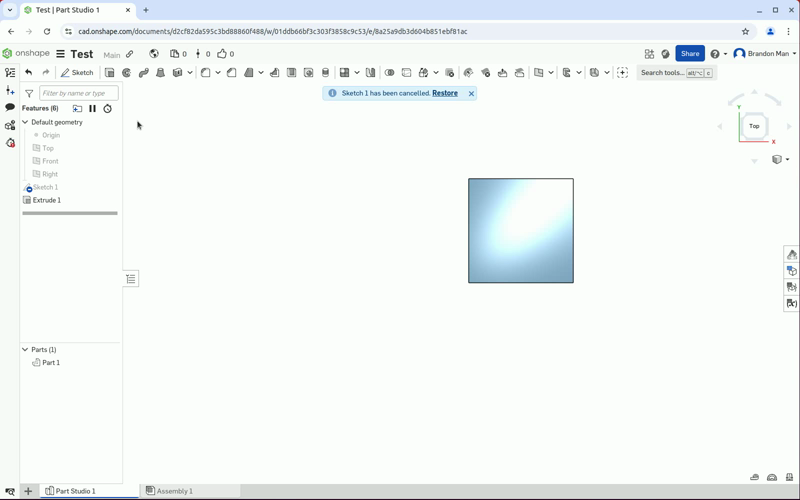
mouse_move(73, 189)
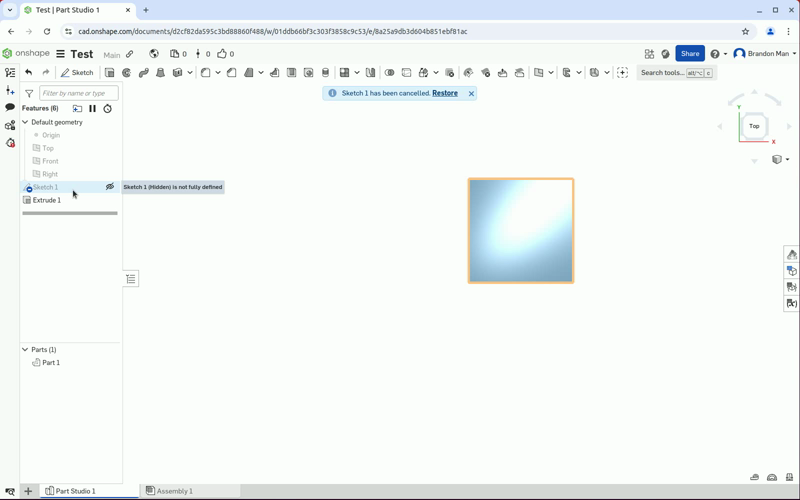
click(73, 189)
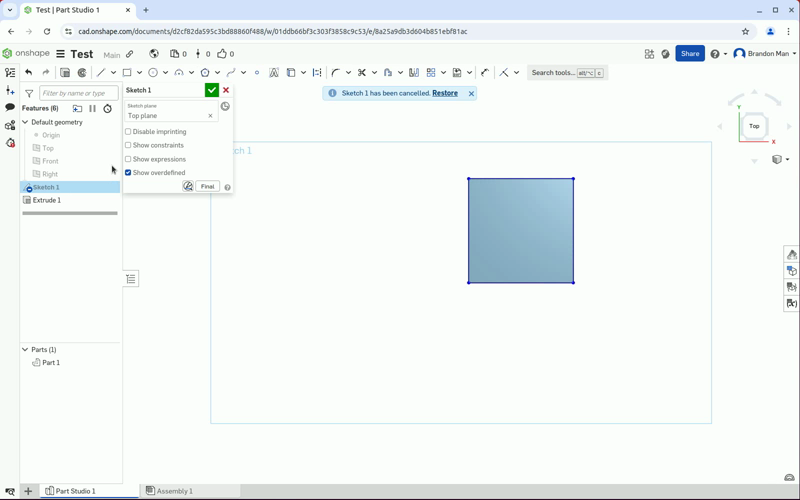
mouse_move(229, 92)
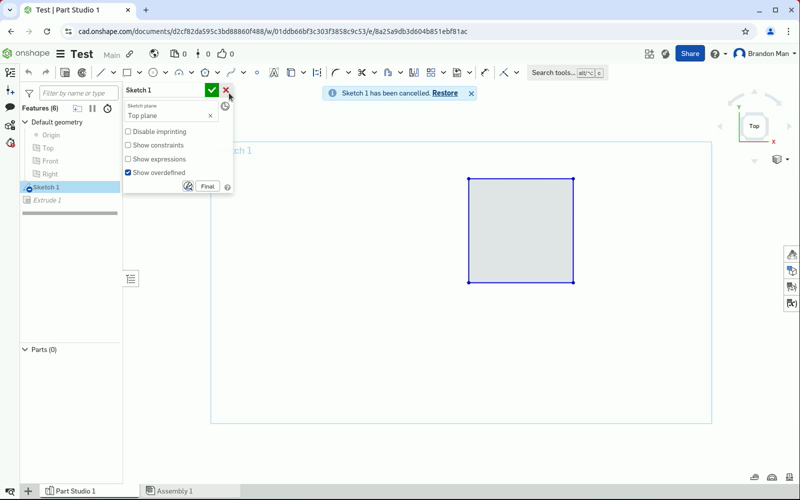
click(229, 92)
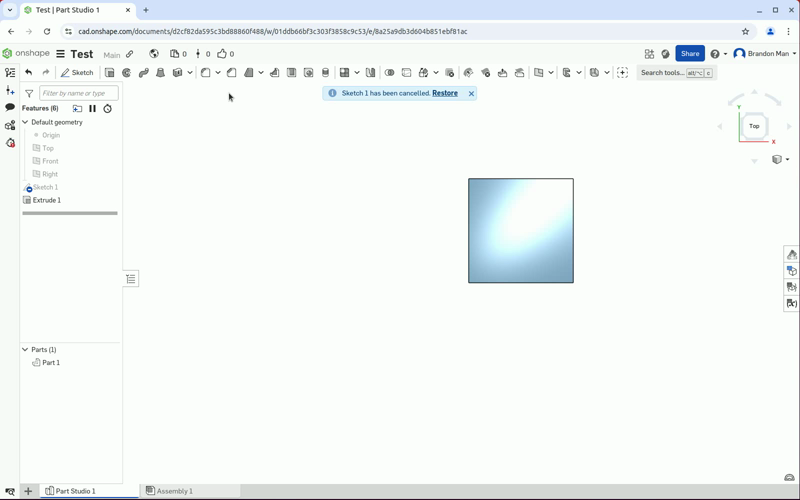
mouse_move(541, 75)
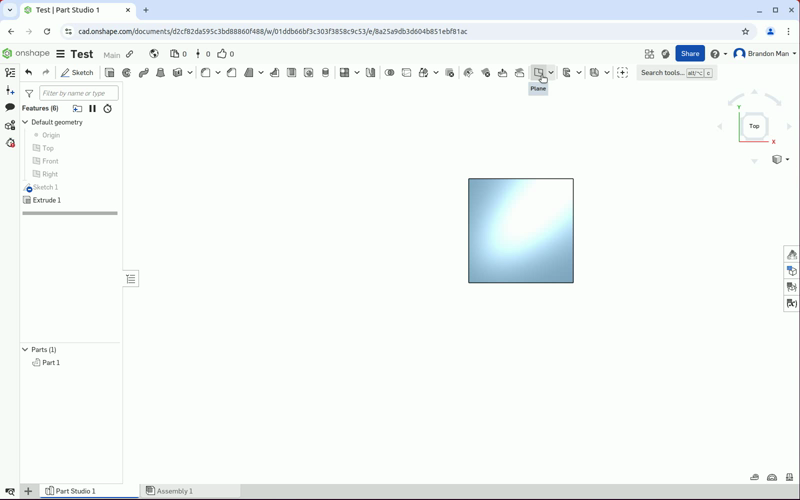
click(541, 75)
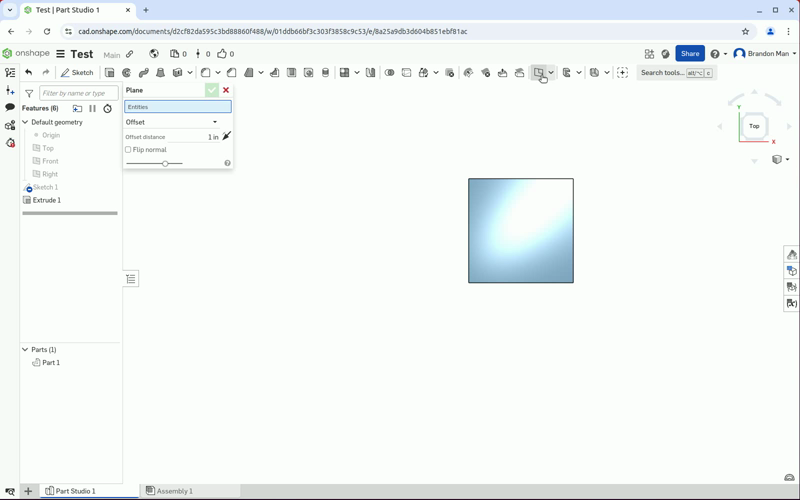
mouse_move(73, 150)
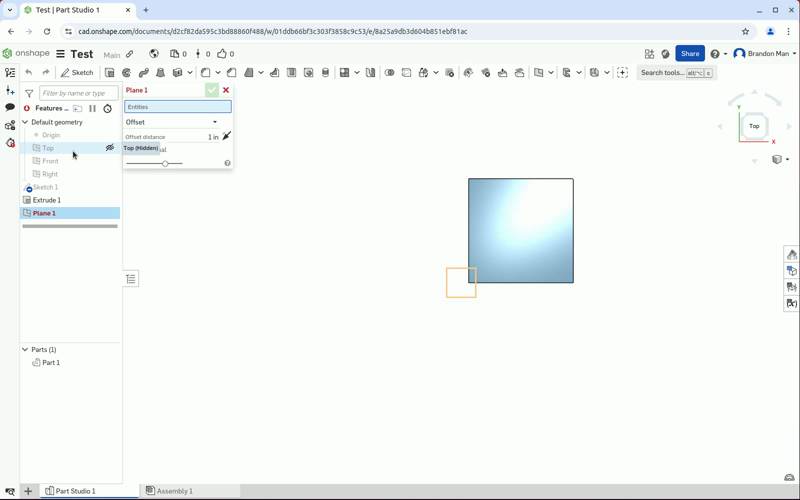
click(73, 150)
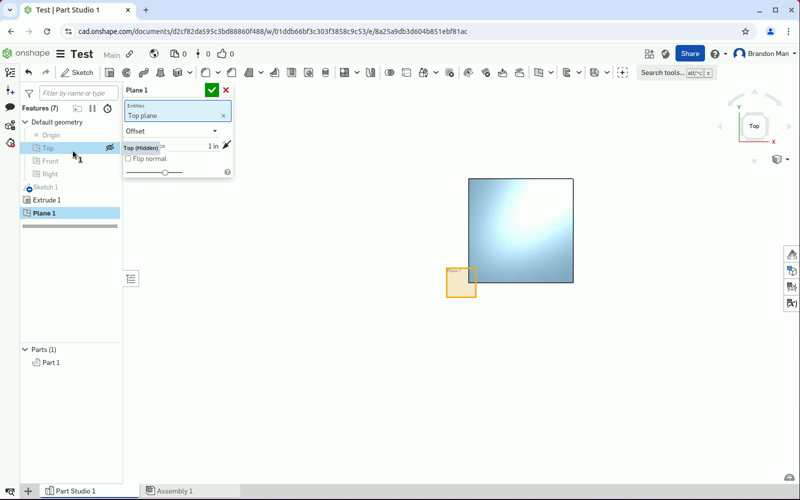
key(tab, 2)
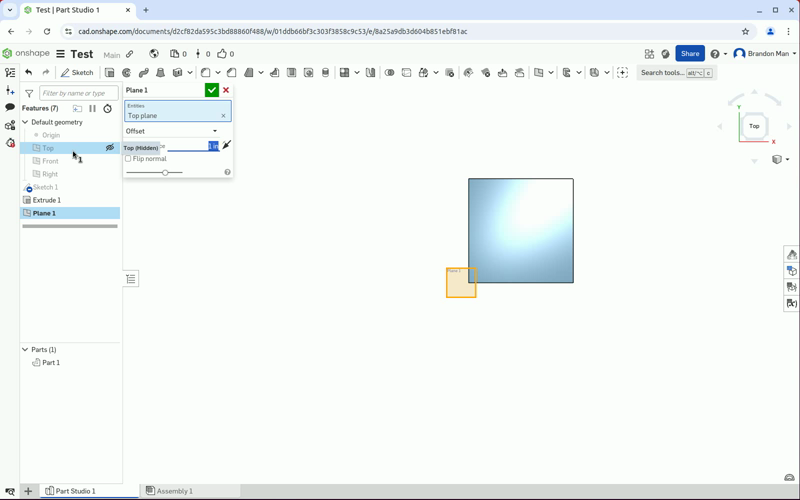
text(5.299)
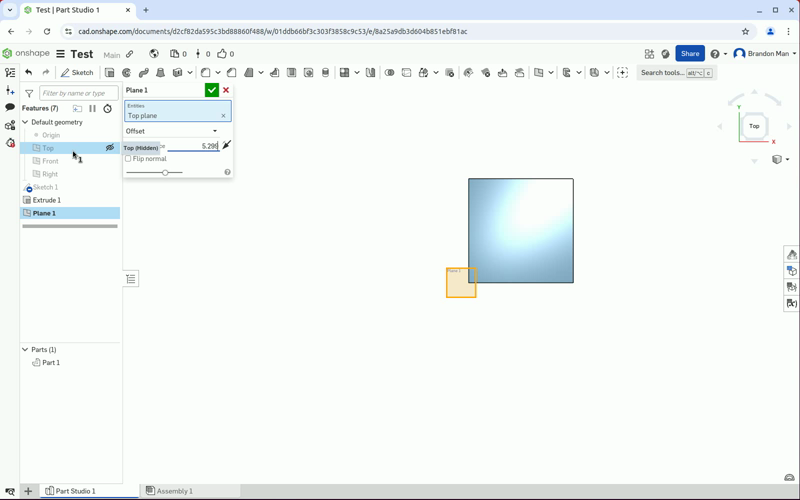
key(enter, 2)
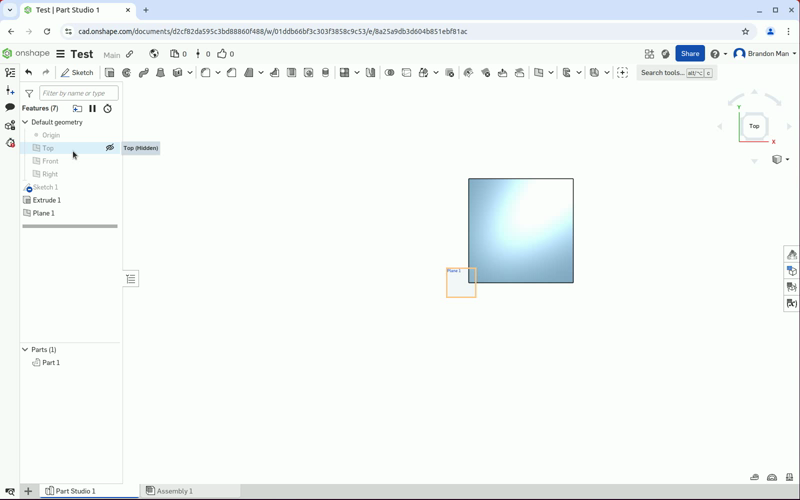
key(shift+s)
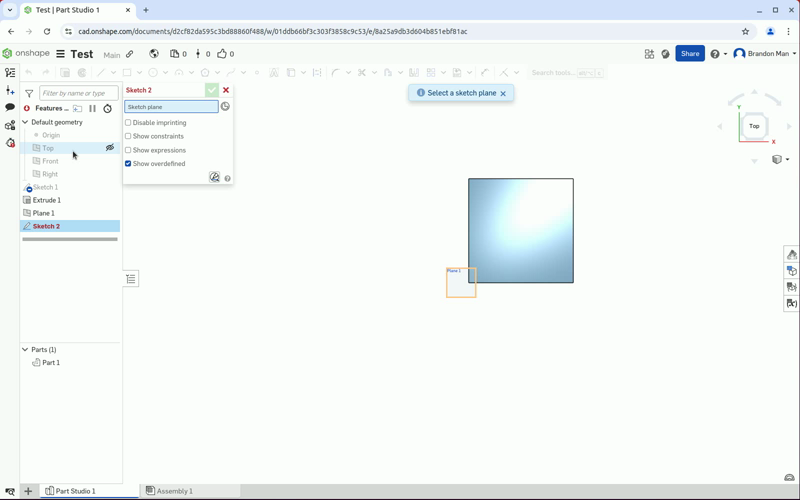
mouse_move(73, 215)
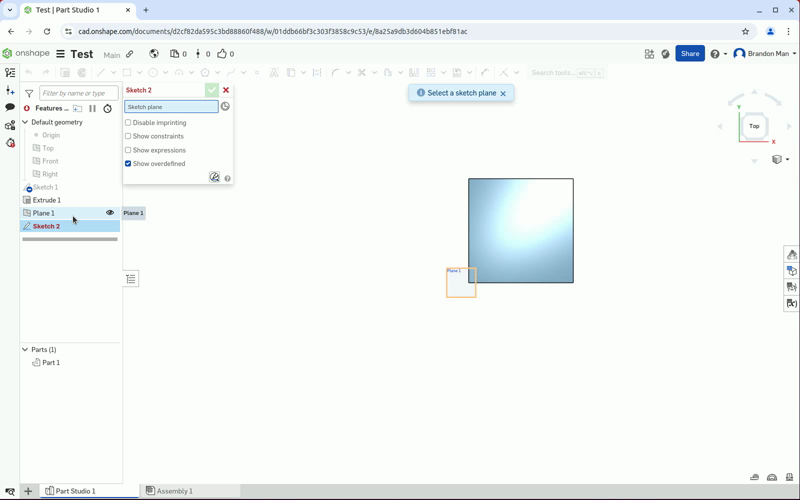
click(73, 215)
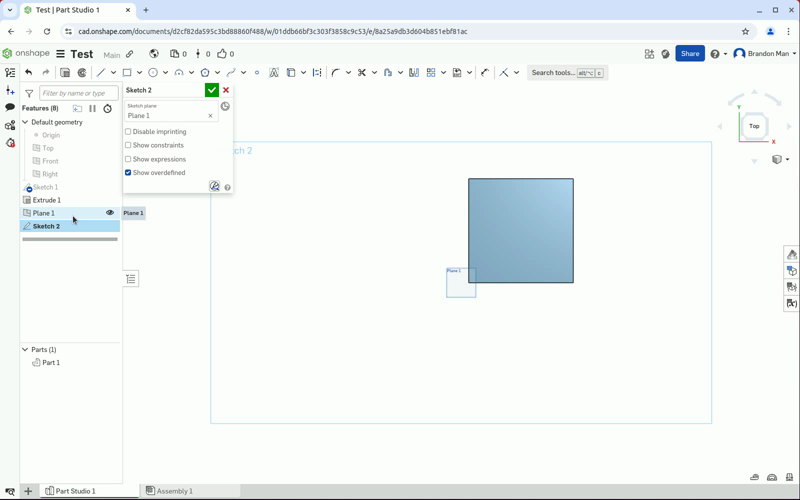
mouse_move(73, 352)
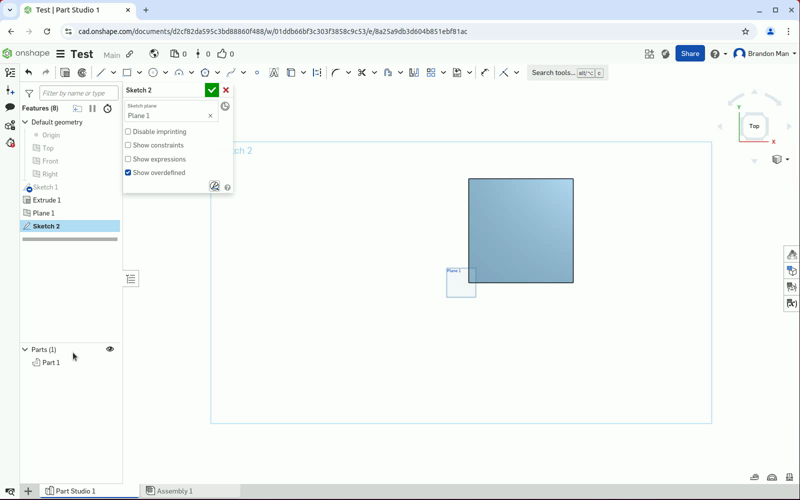
key(y)
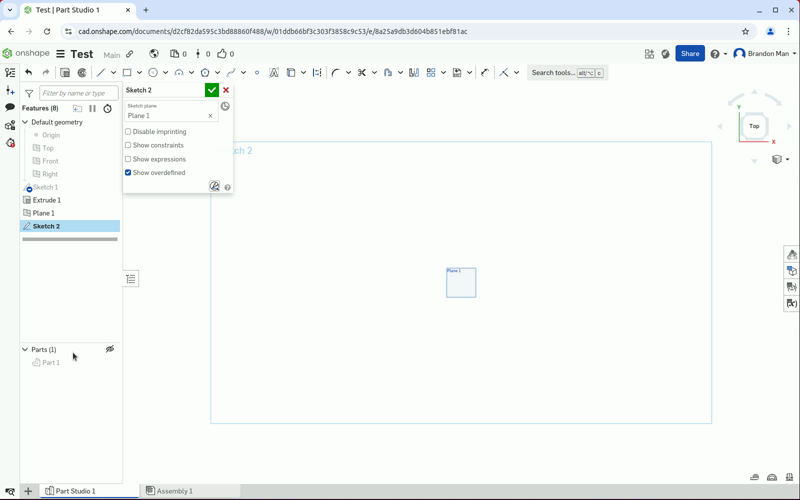
key(l)
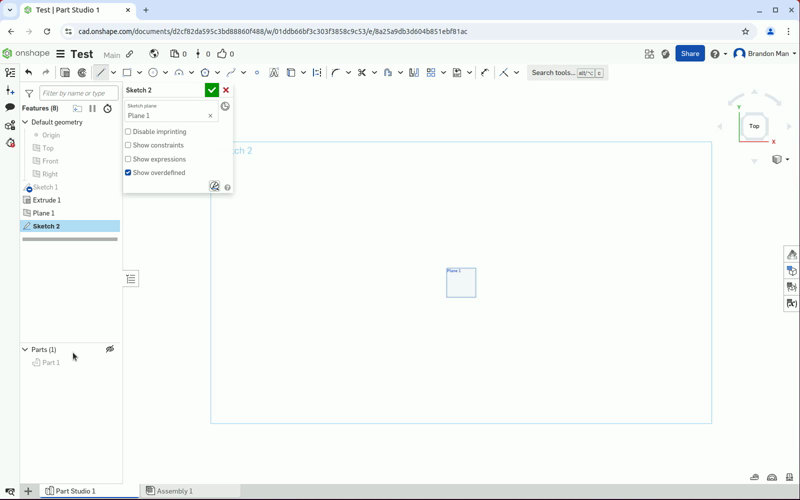
key_down(shift)
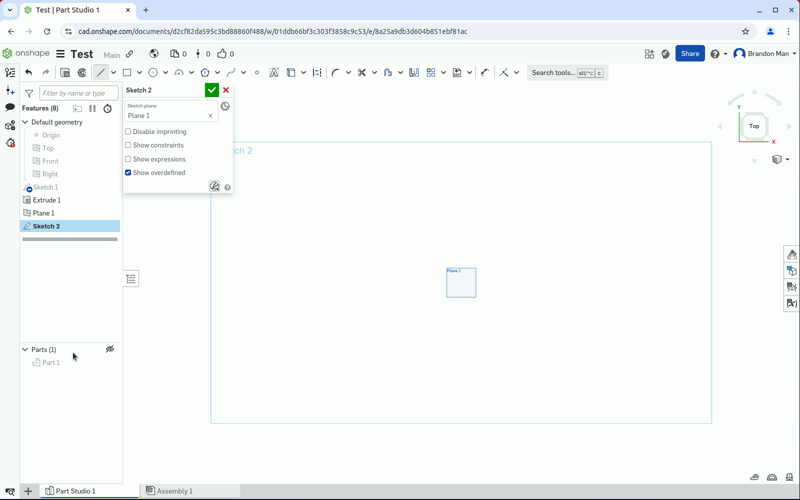
mouse_move(468, 282)
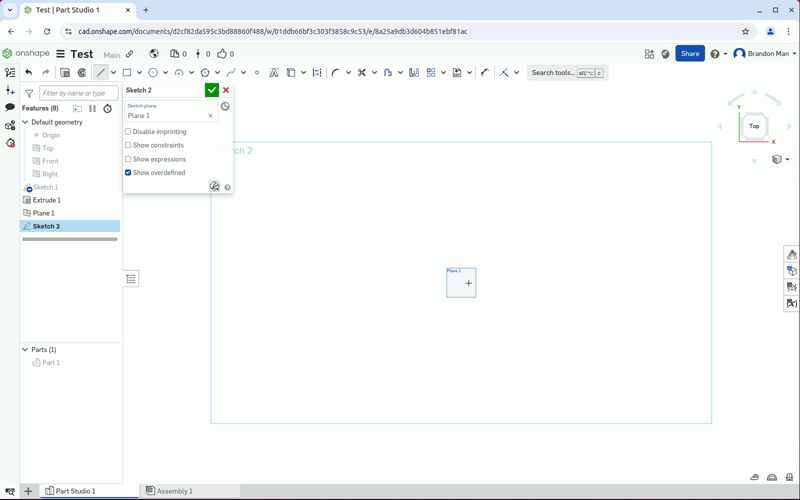
click(468, 282)
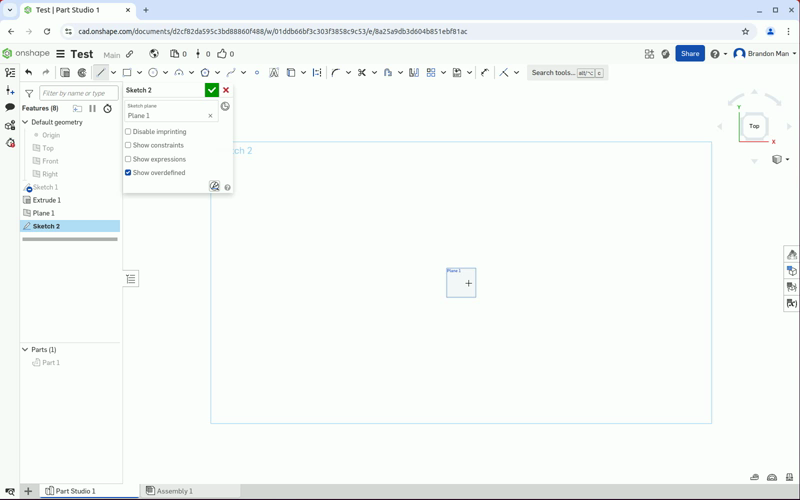
key_up(shift)
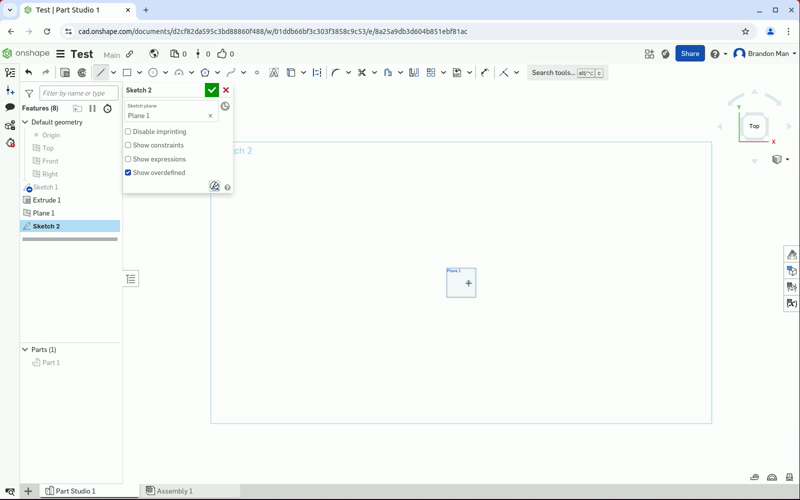
key_down(shift)
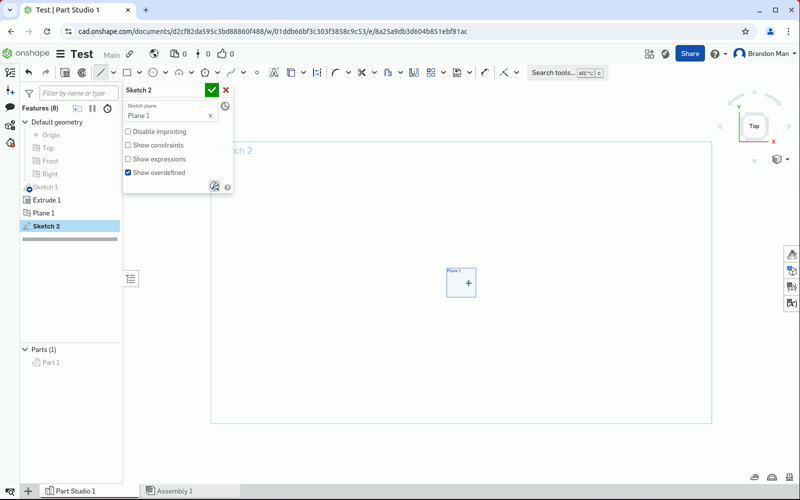
mouse_move(498, 282)
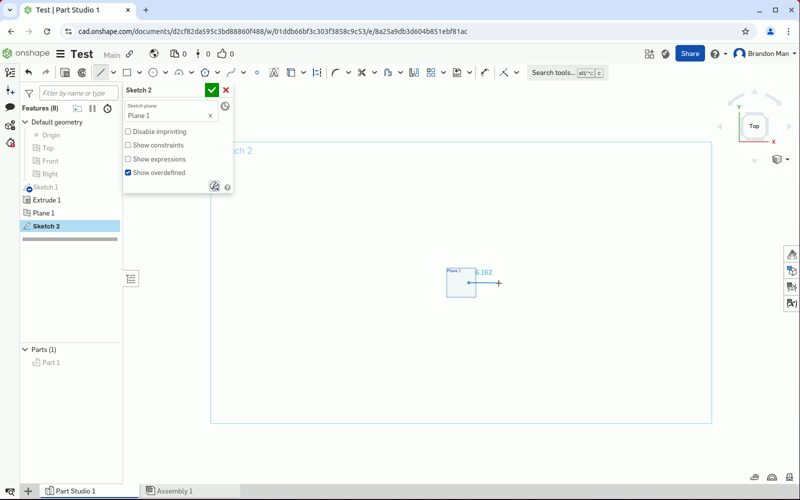
mouse_move(495, 282)
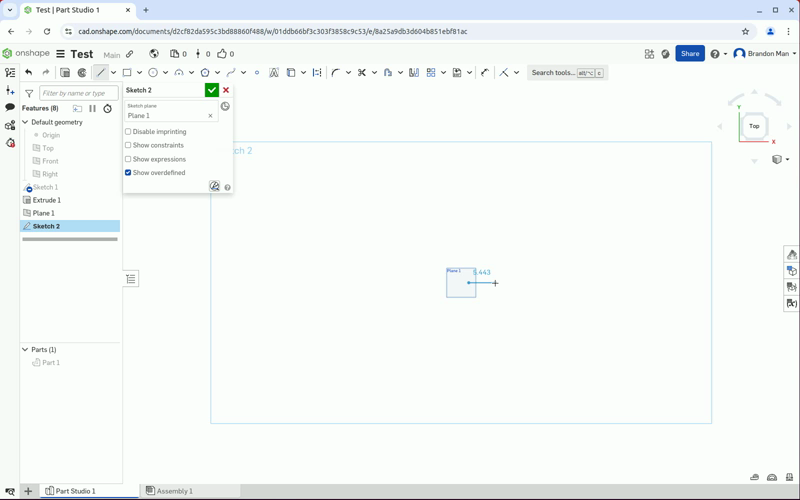
click(495, 282)
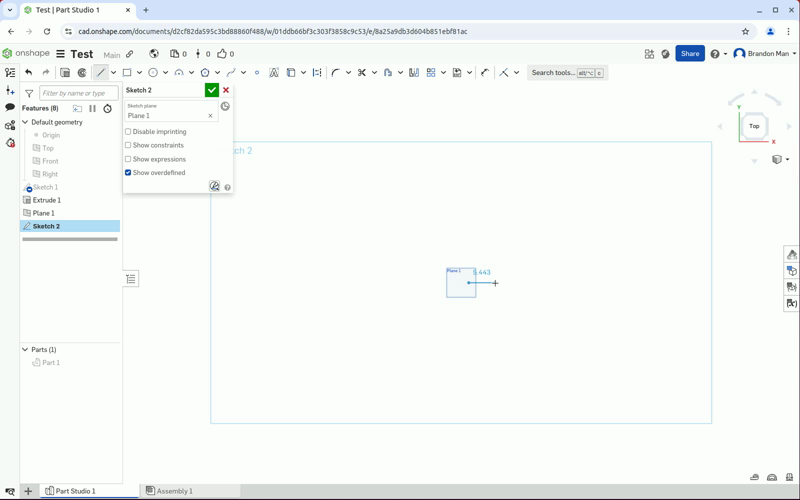
key_up(shift)
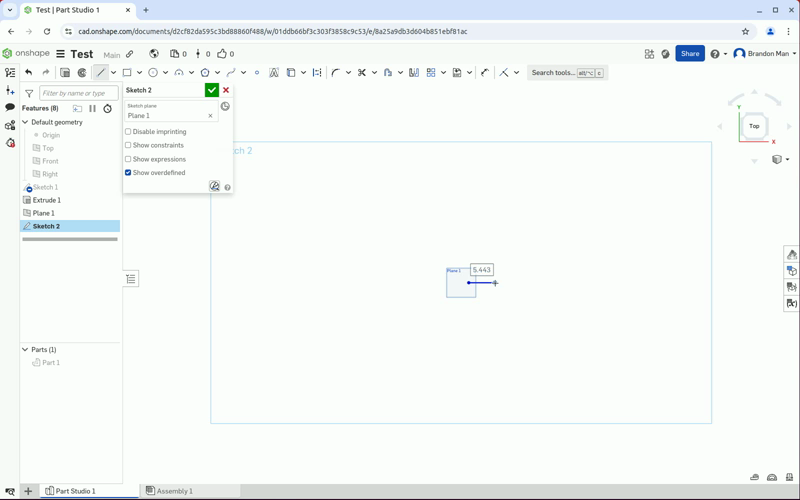
key_down(shift)
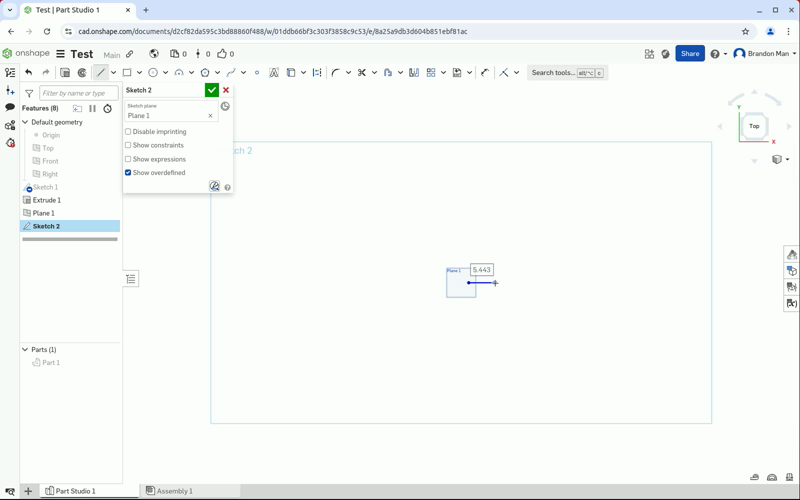
mouse_move(495, 178)
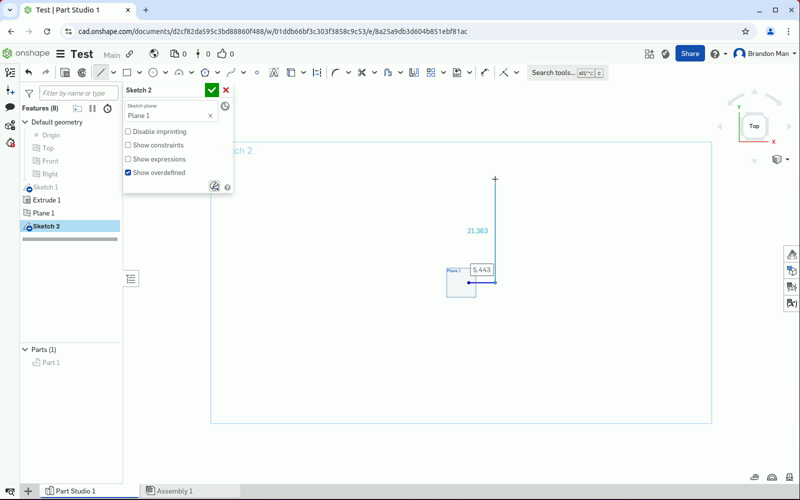
click(495, 178)
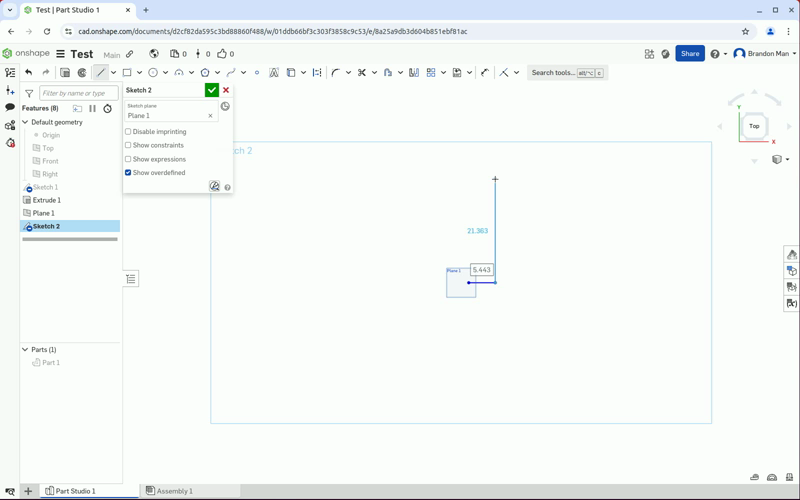
key_up(shift)
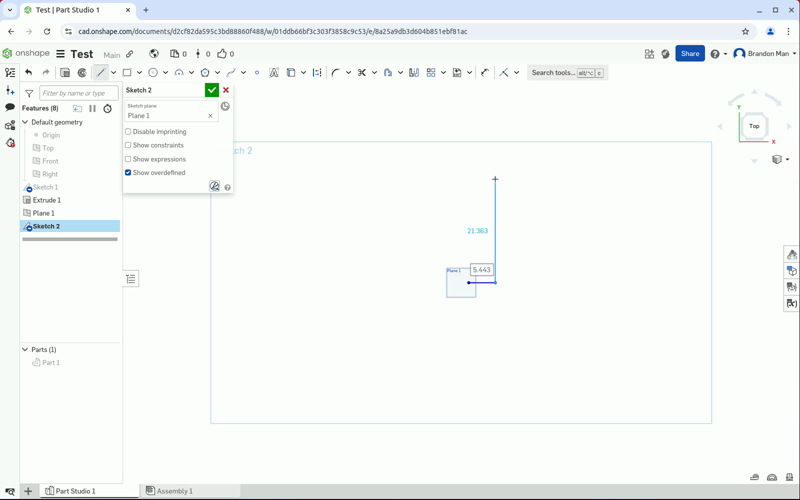
key_down(shift)
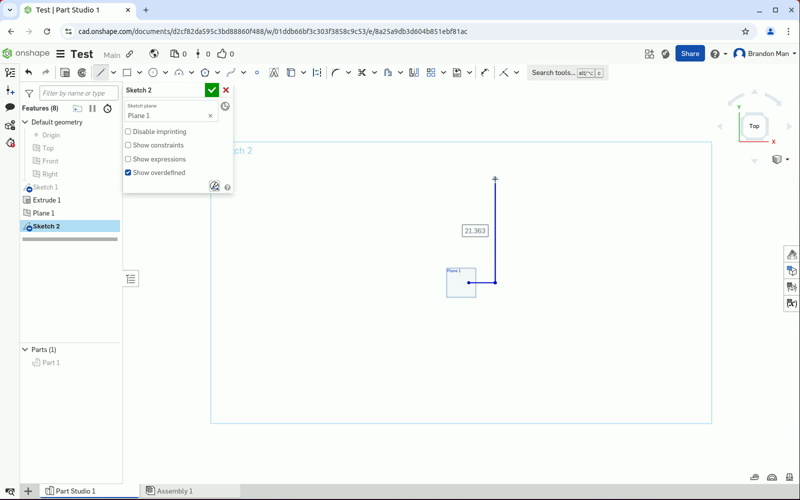
mouse_move(525, 178)
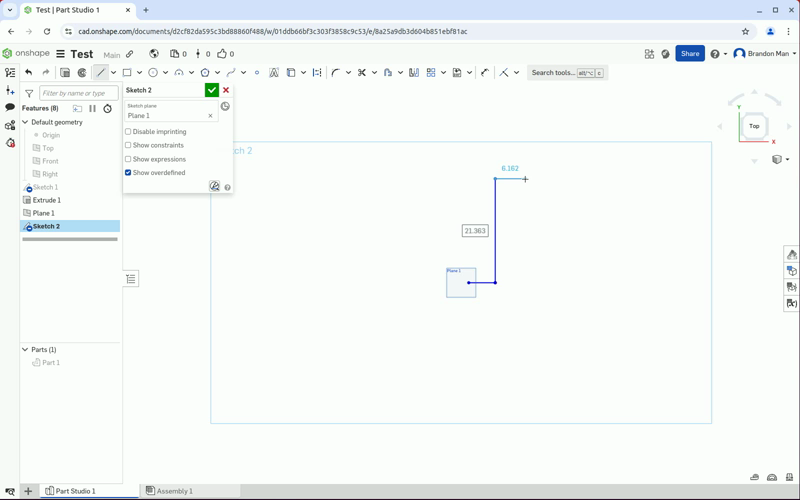
mouse_move(468, 178)
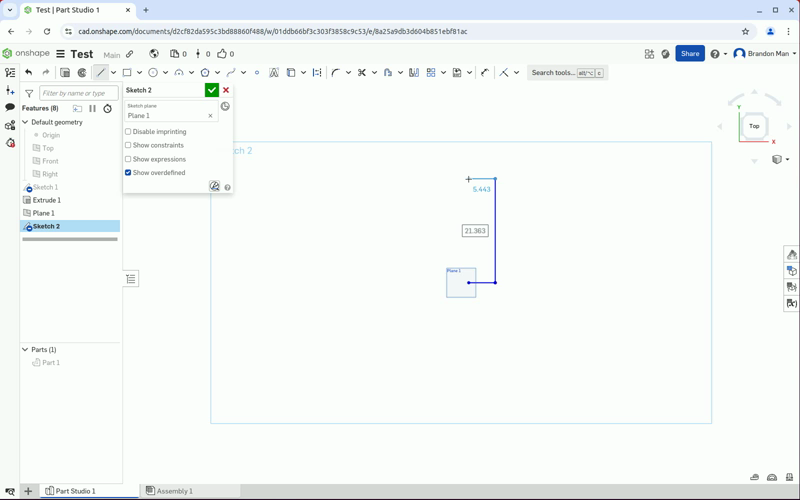
click(468, 178)
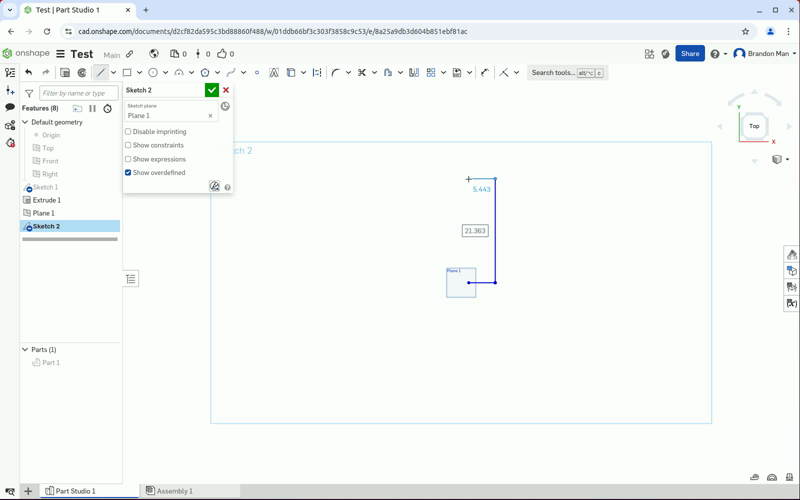
key_up(shift)
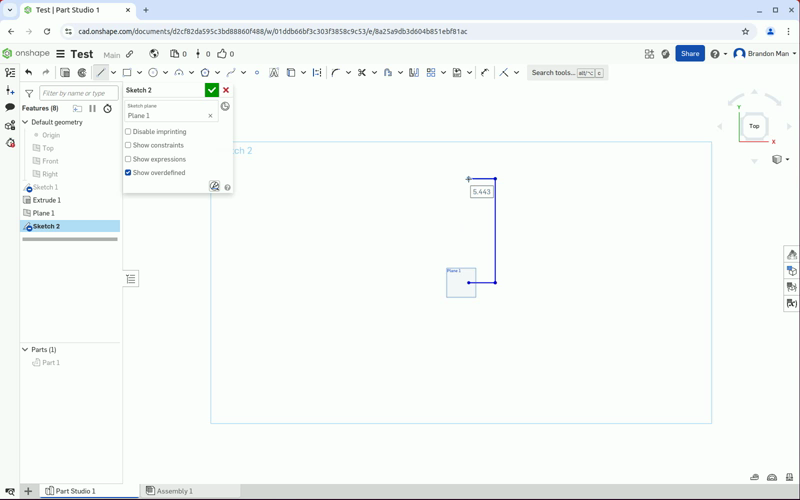
key_down(shift)
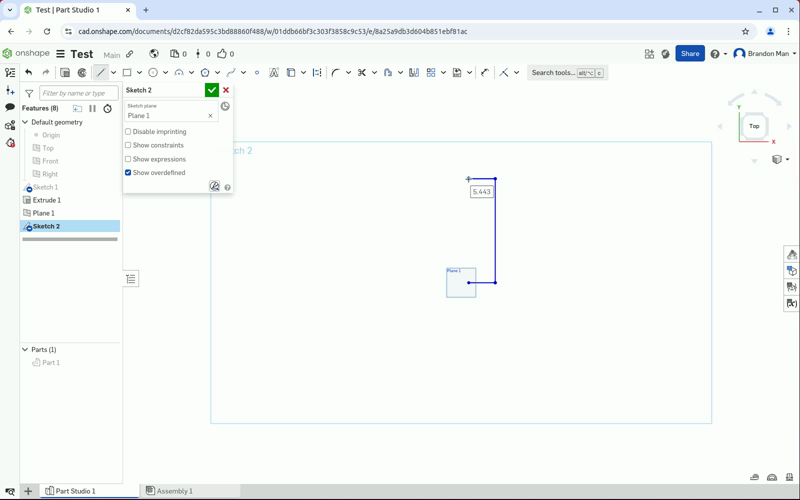
mouse_move(468, 282)
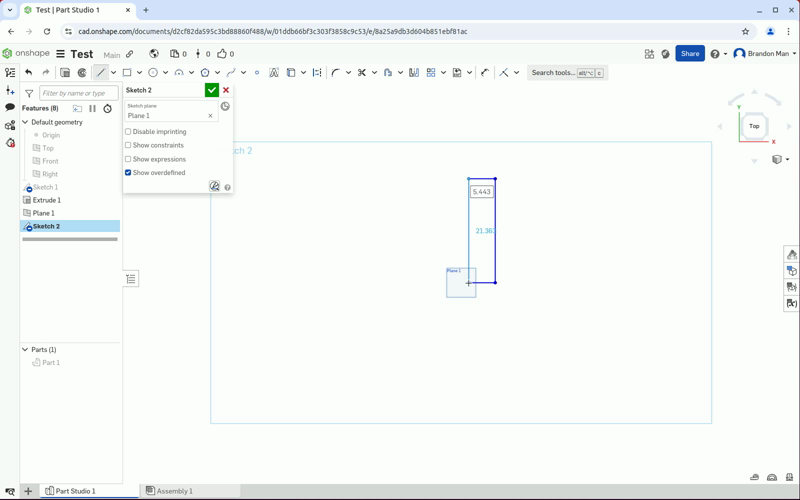
key_up(shift)
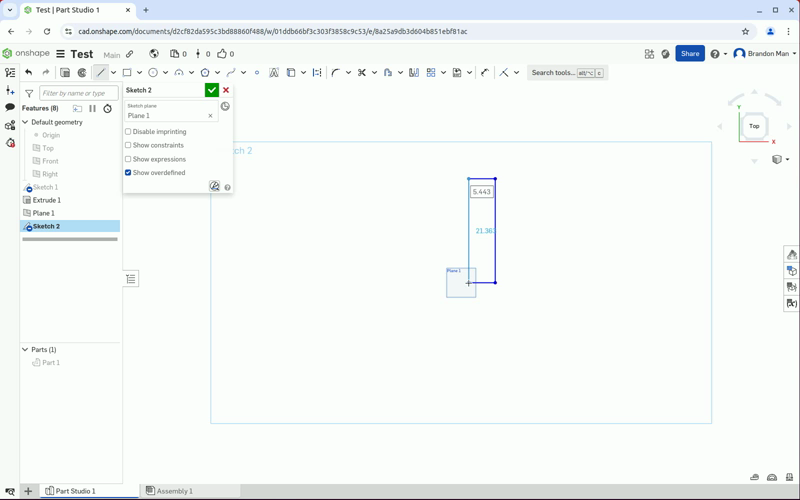
click(468, 282)
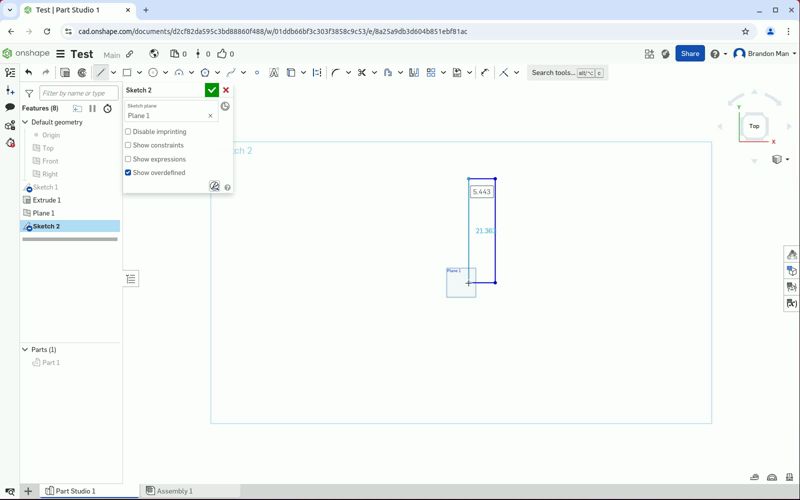
key(esc)
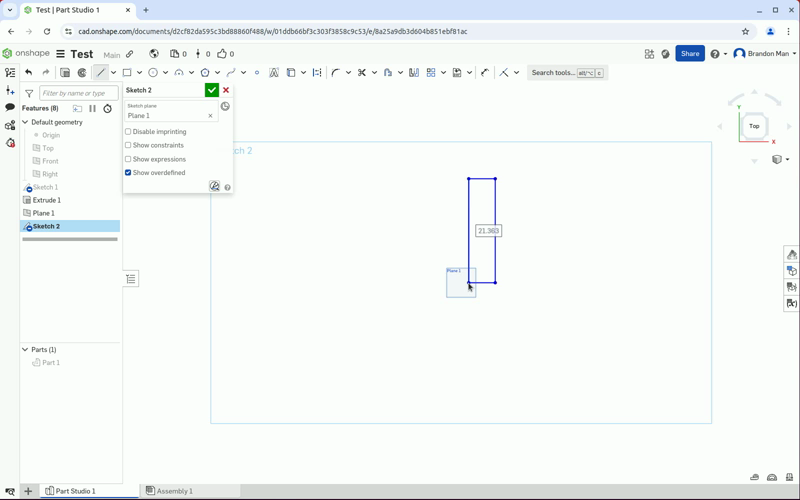
mouse_move(488, 191)
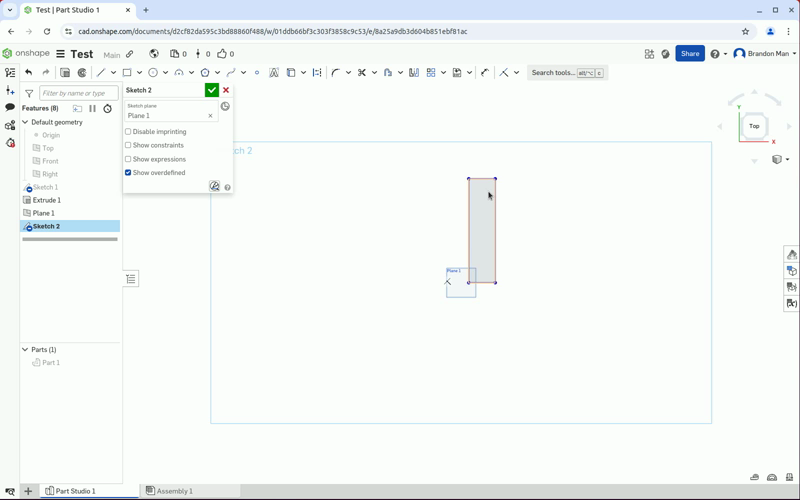
click(488, 191)
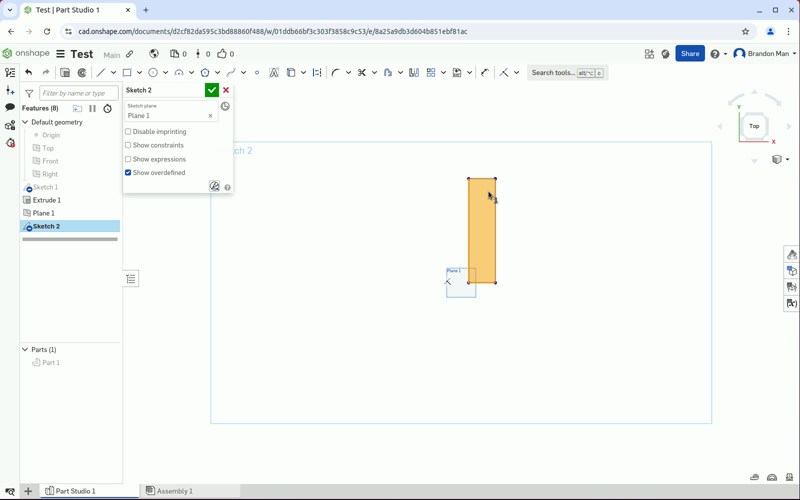
mouse_move(73, 352)
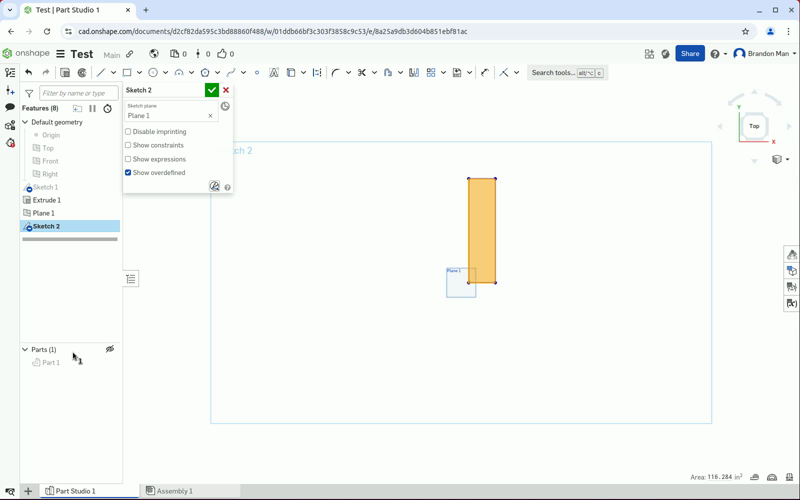
key(shift+y)
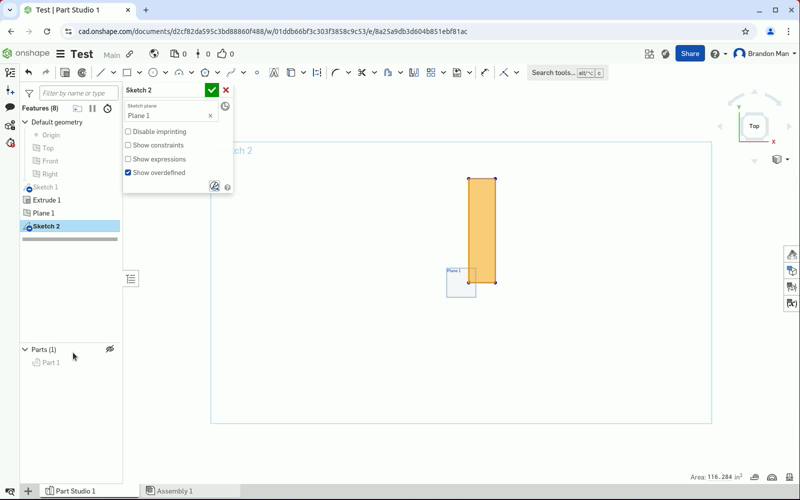
key(shift+e)
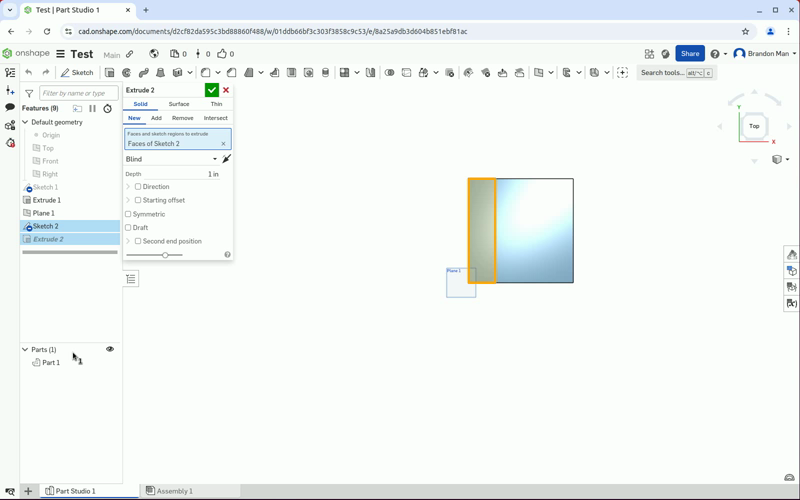
mouse_move(143, 106)
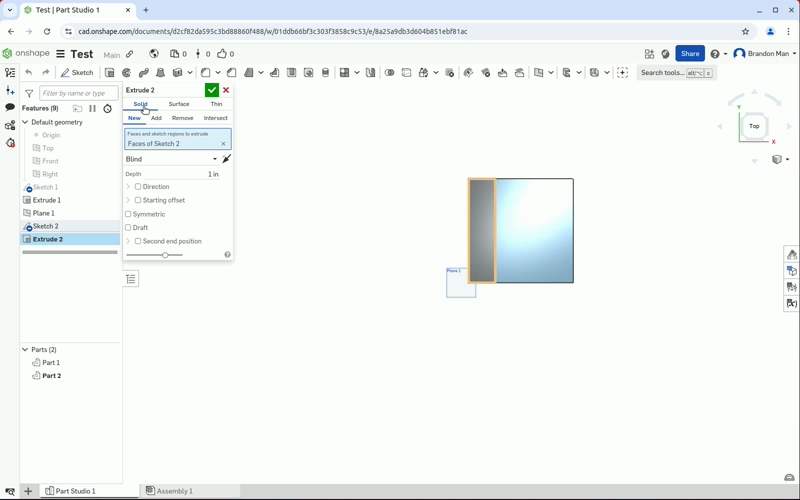
click(143, 106)
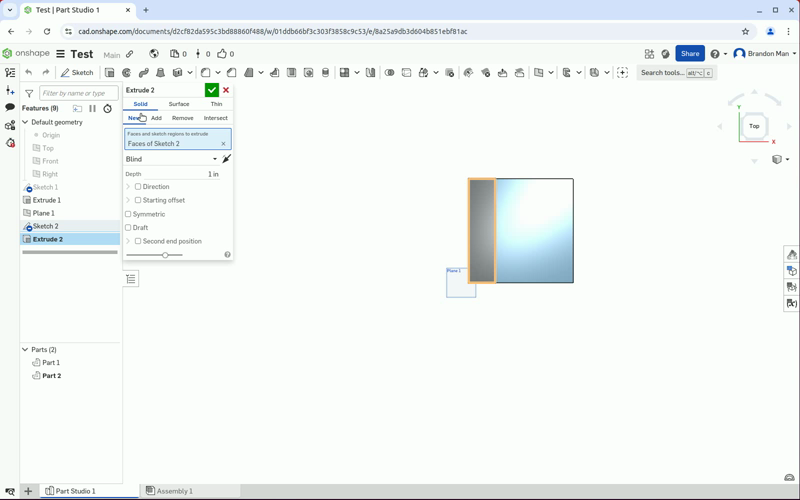
mouse_move(137, 120)
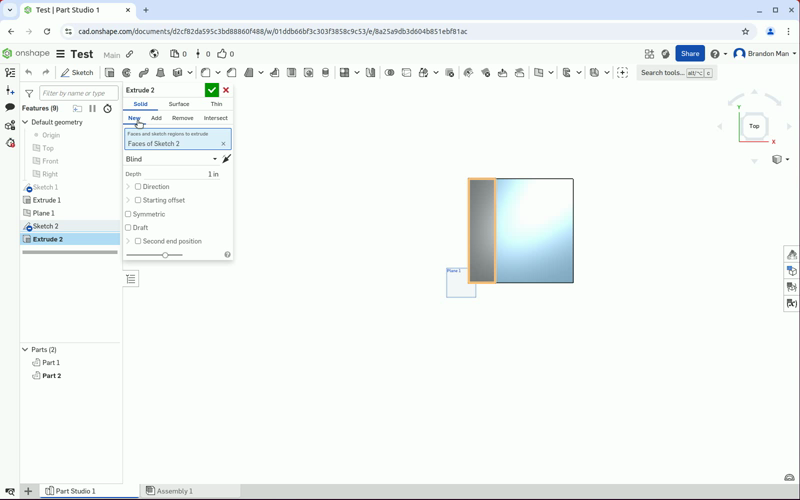
click(137, 120)
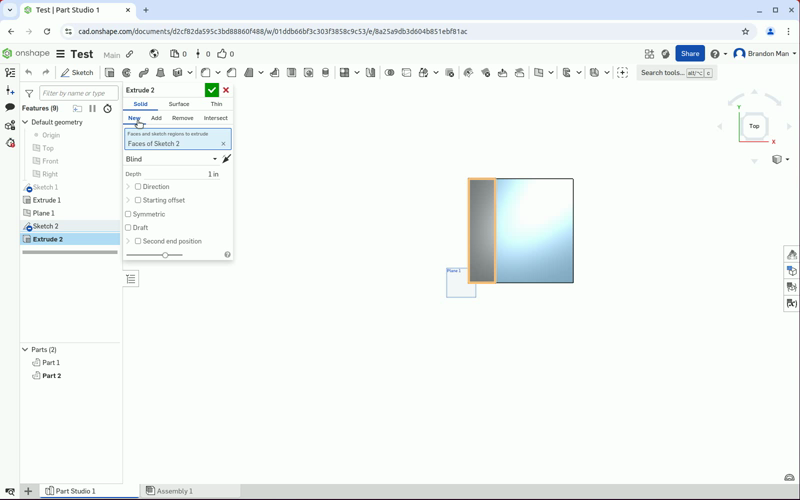
key(tab, 4)
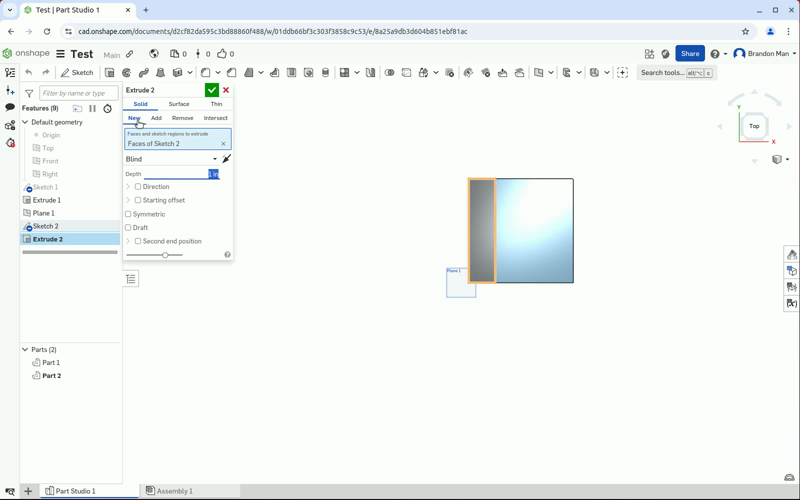
text(16.128)
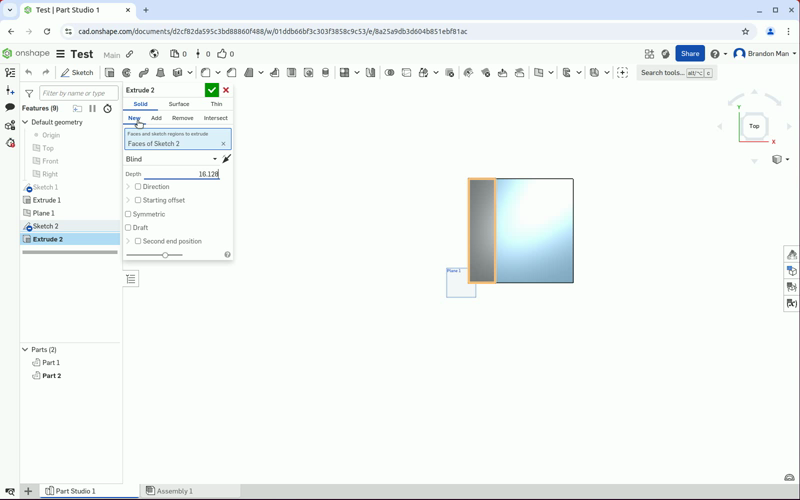
key(enter)
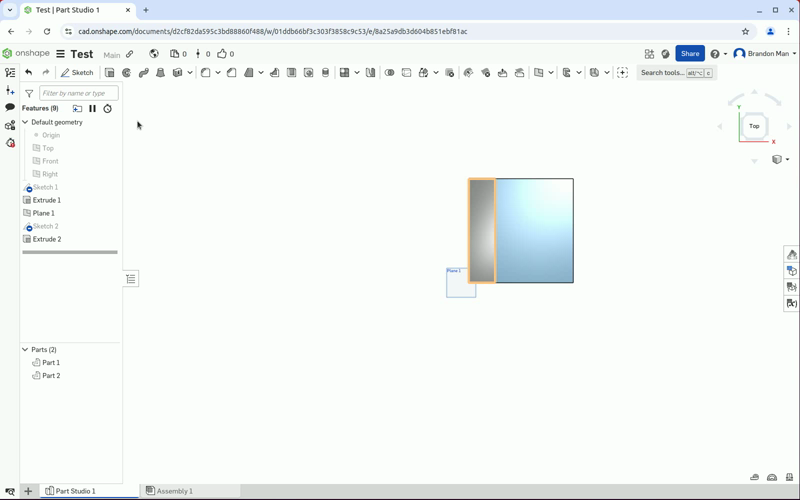
key(shift+h)
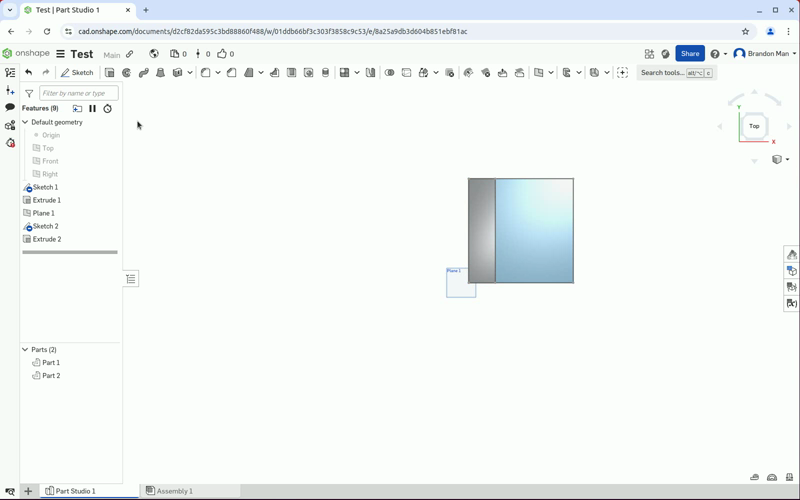
key(shift+h)
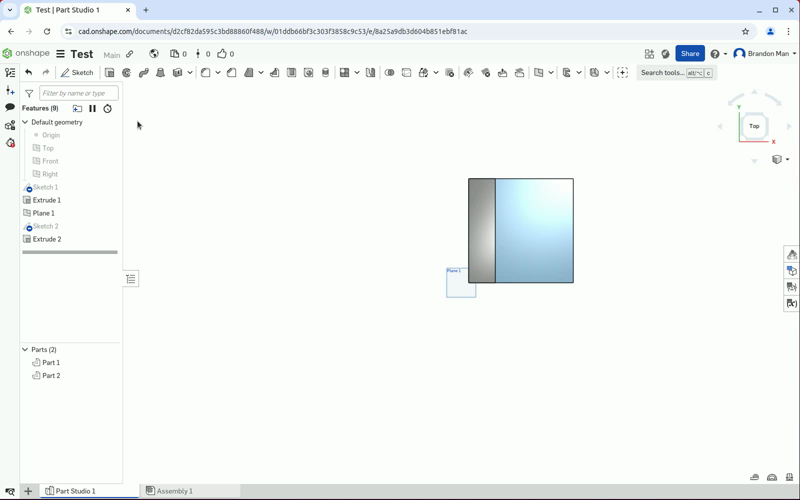
mouse_move(73, 189)
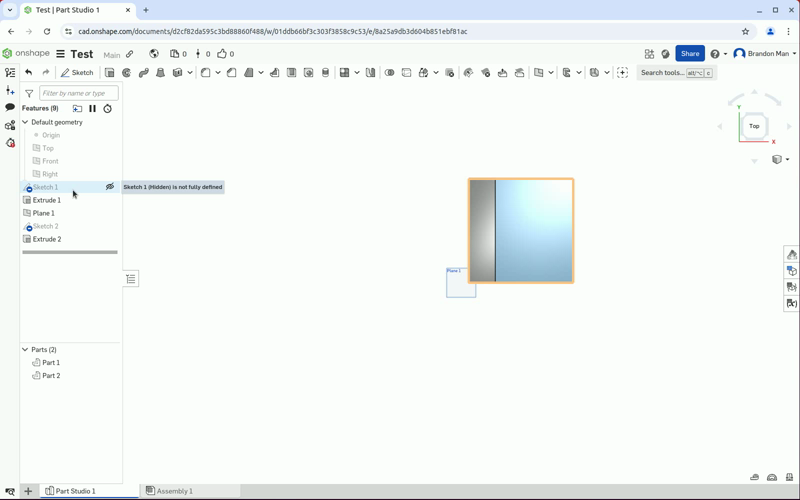
click(73, 189)
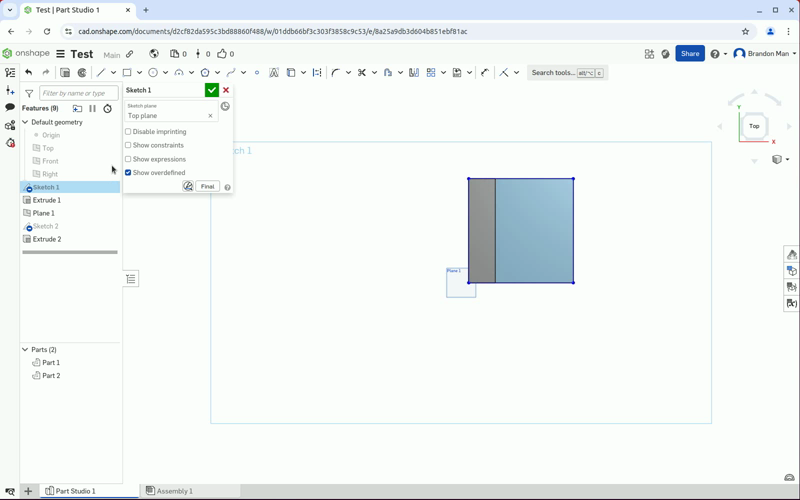
mouse_move(229, 92)
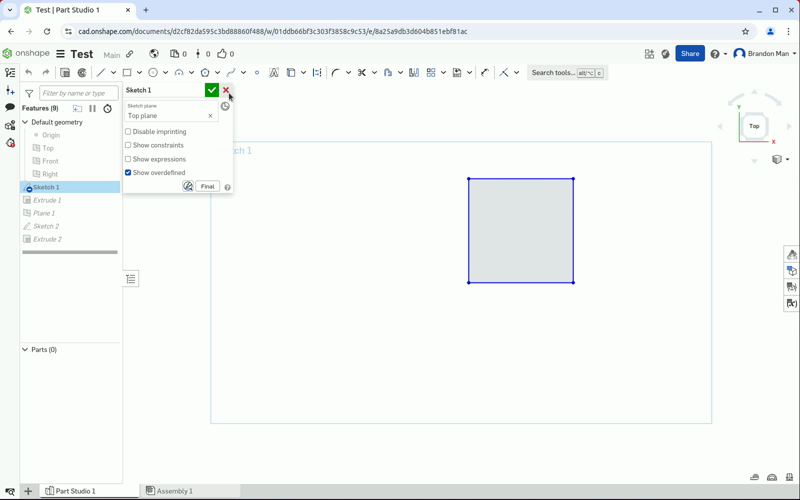
click(229, 92)
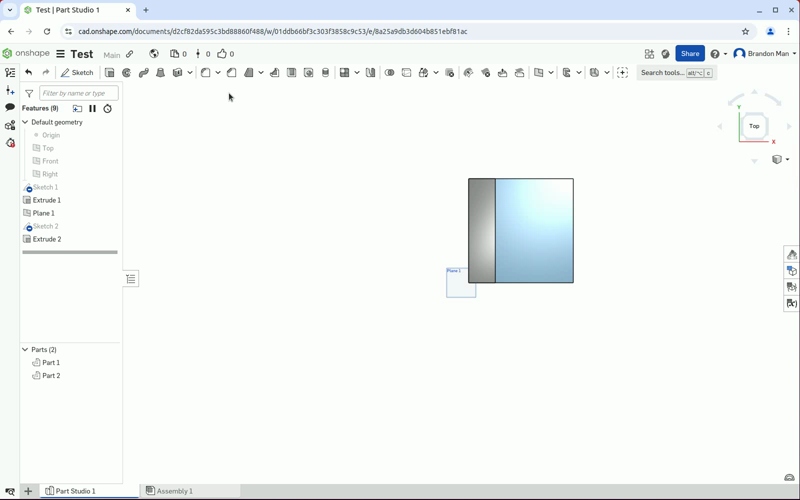
mouse_move(73, 352)
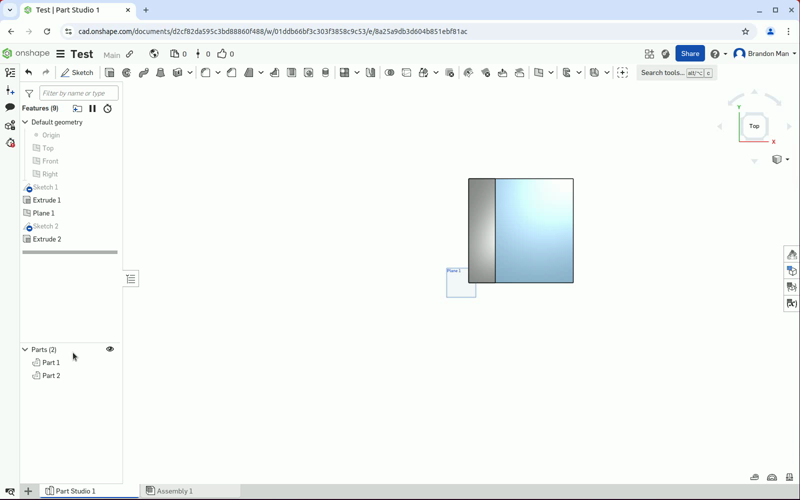
key(y)
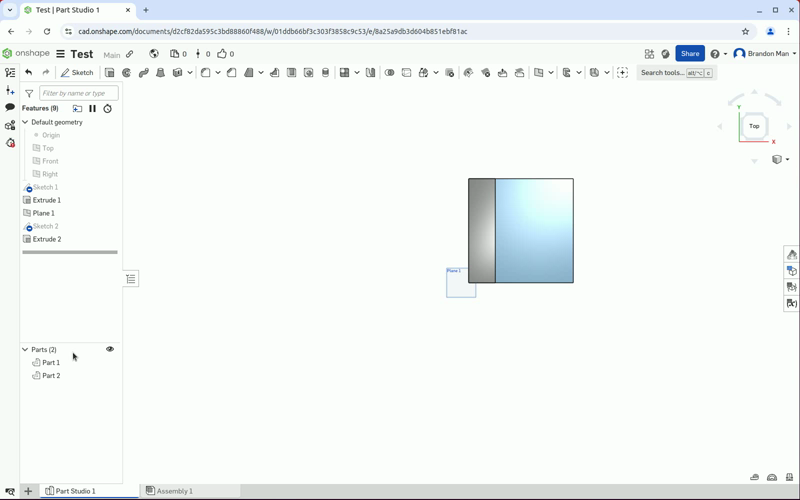
key(shift+p)
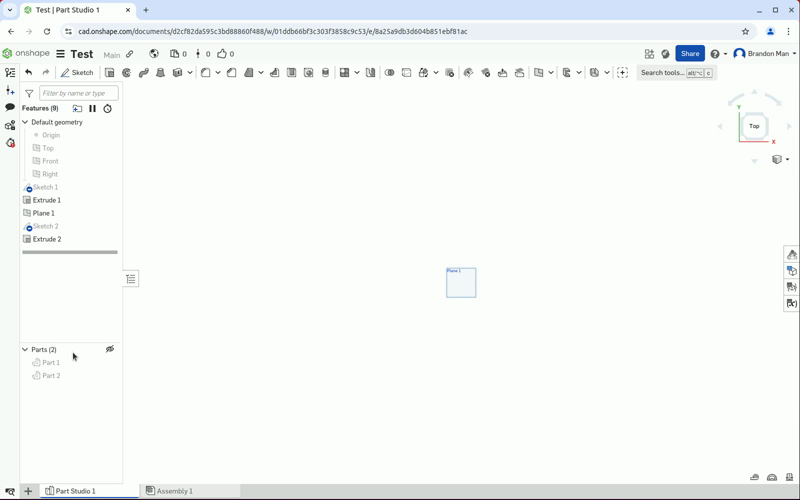
key(space)
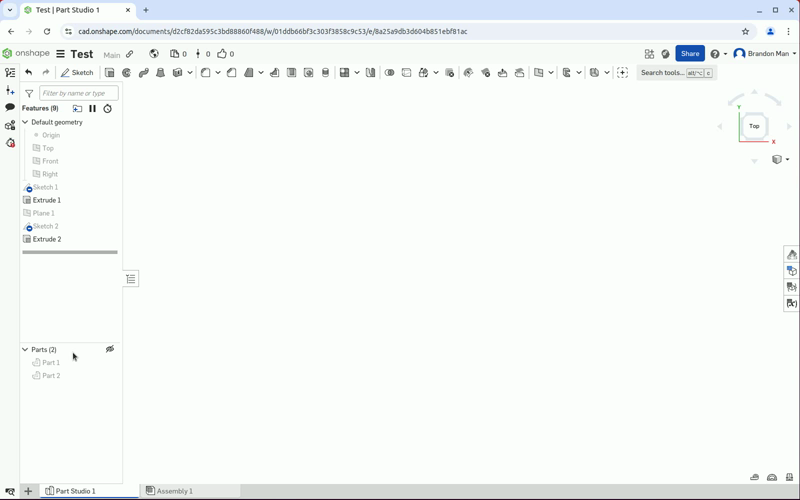
key_down(shift)
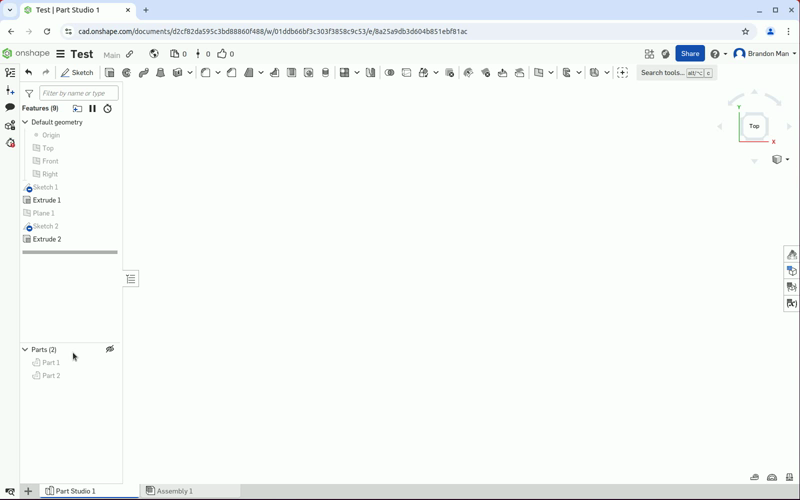
key(up)
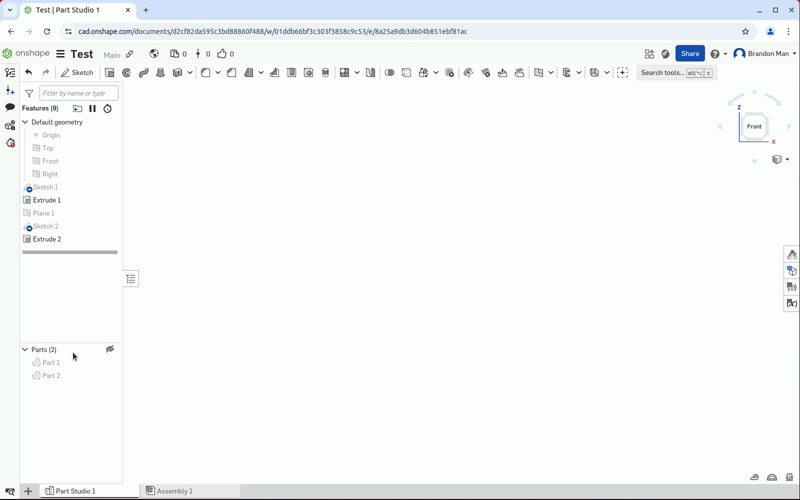
key_up(shift)
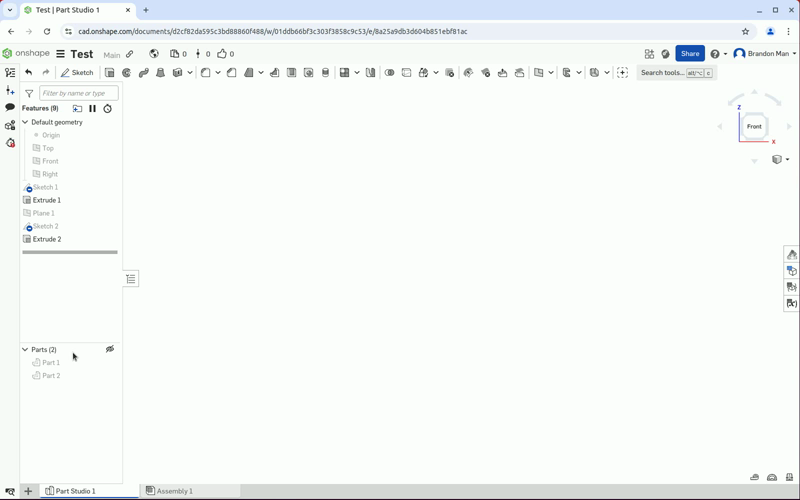
key(space)
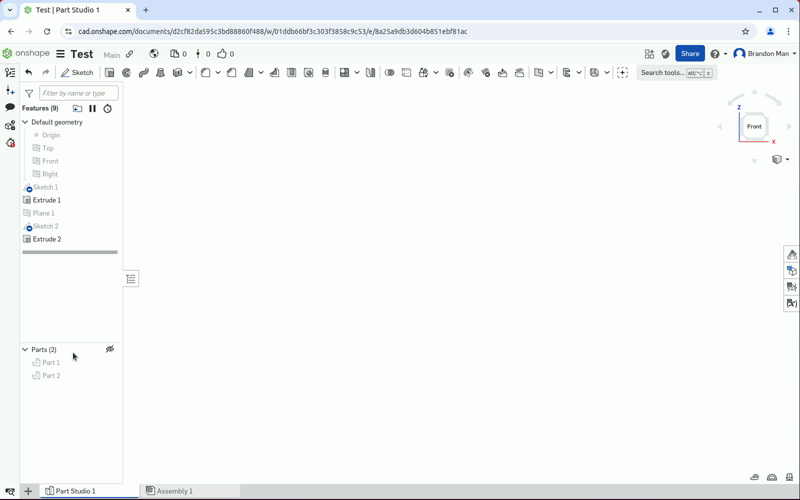
key_down(shift)
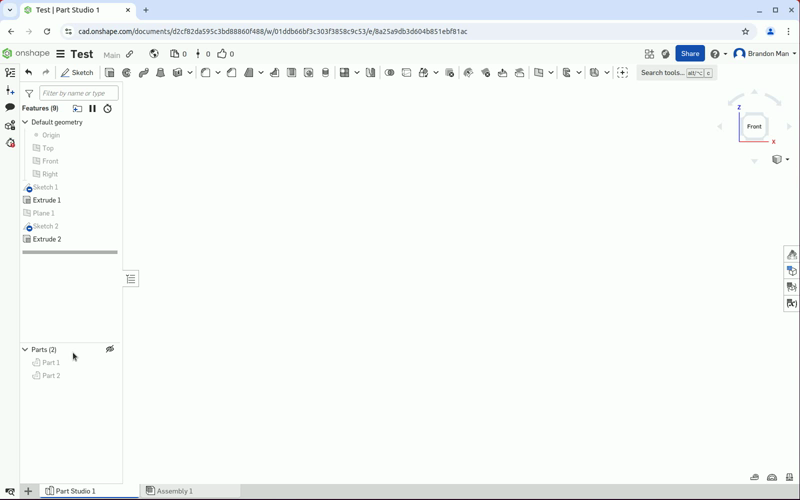
key(left)
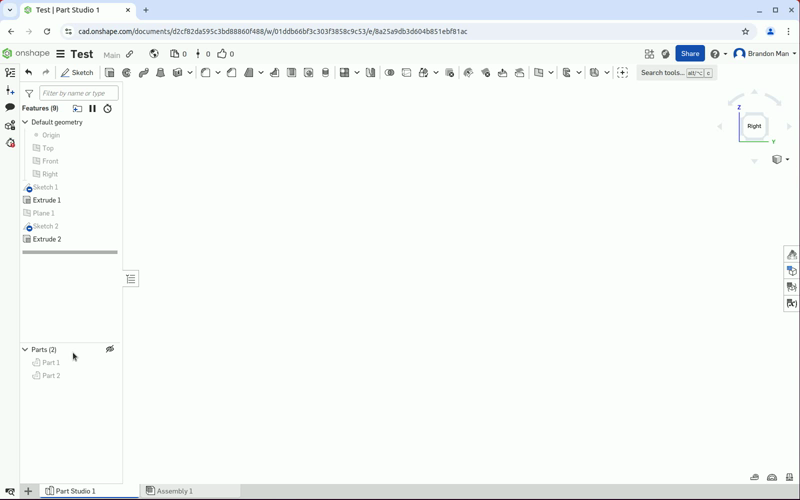
key_up(shift)
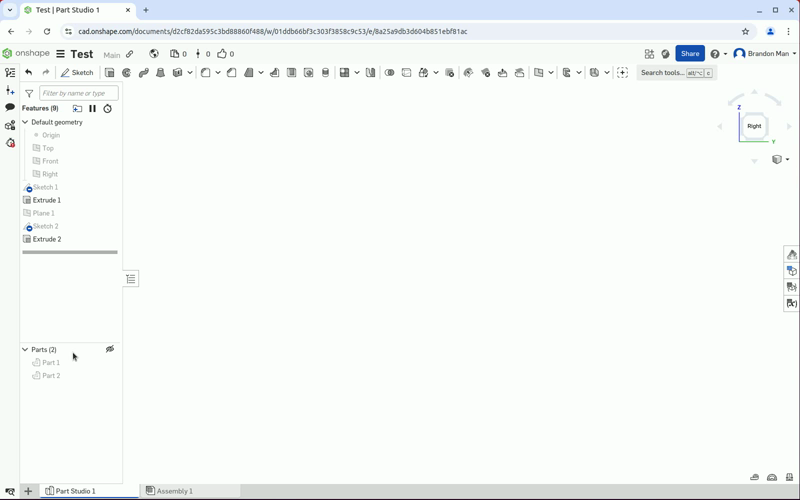
mouse_move(73, 352)
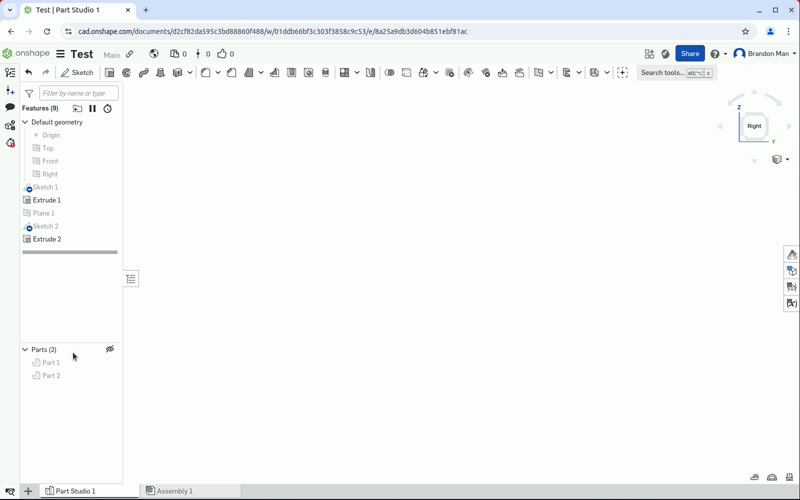
key(shift+y)
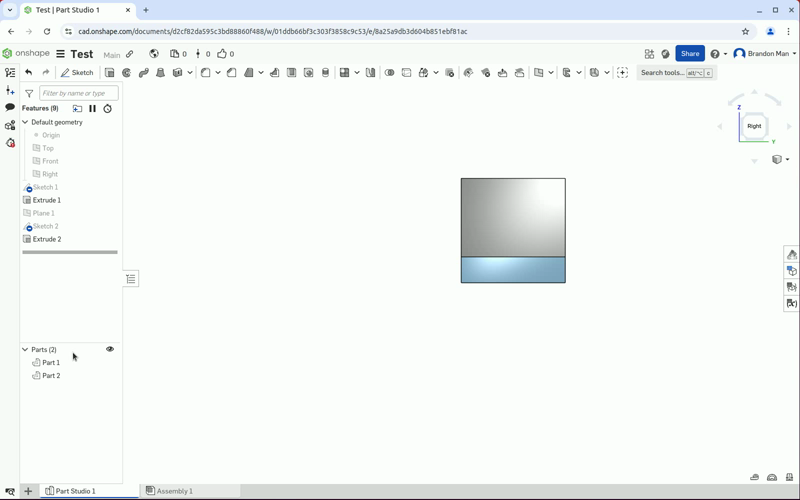
mouse_move(541, 75)
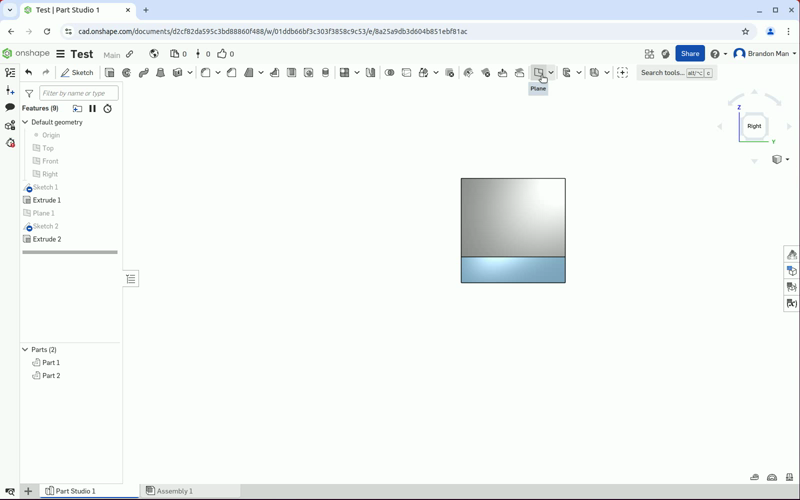
click(541, 75)
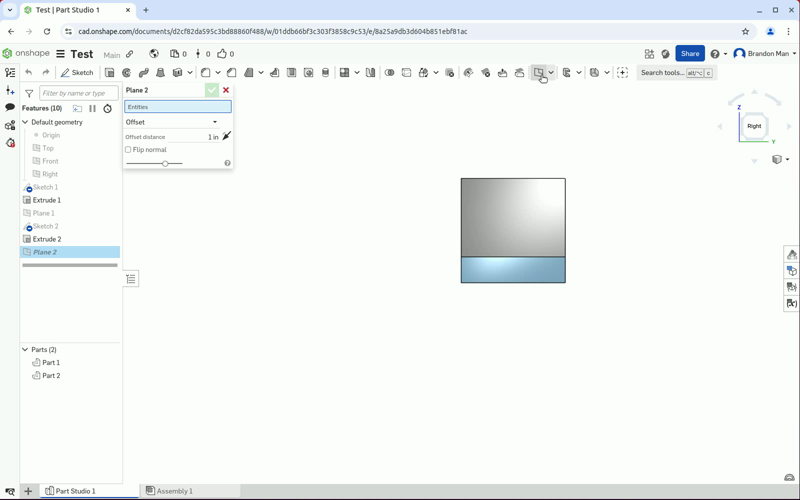
mouse_move(73, 176)
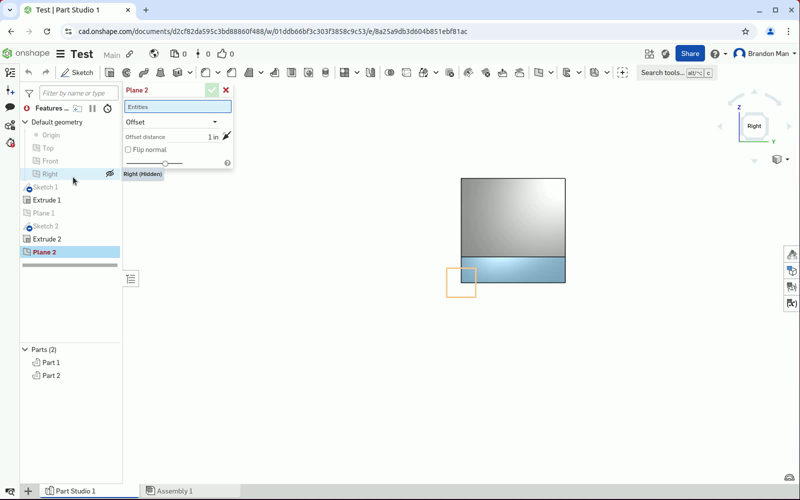
click(73, 176)
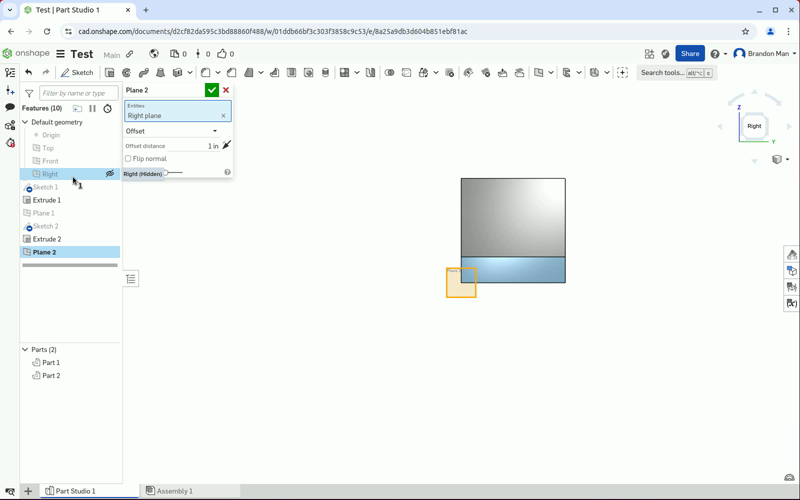
key(tab, 2)
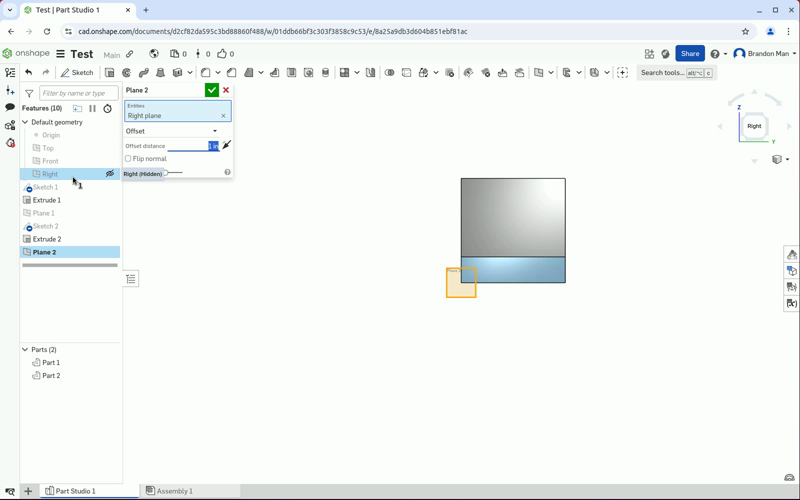
text(6.994)
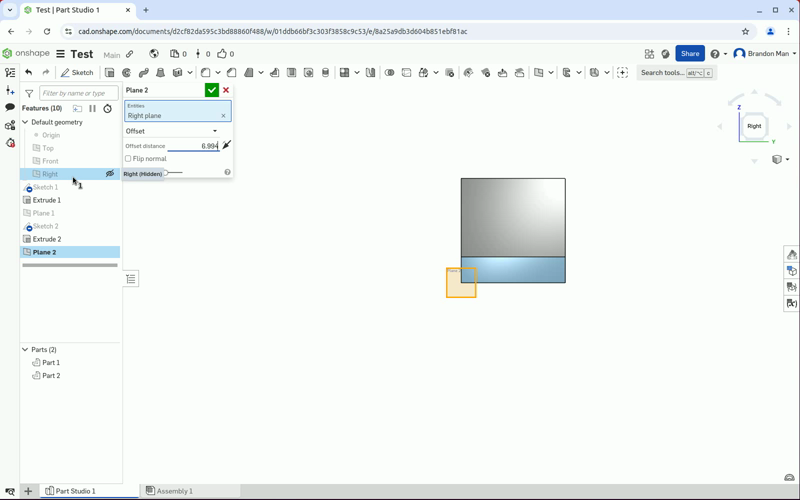
key(enter, 2)
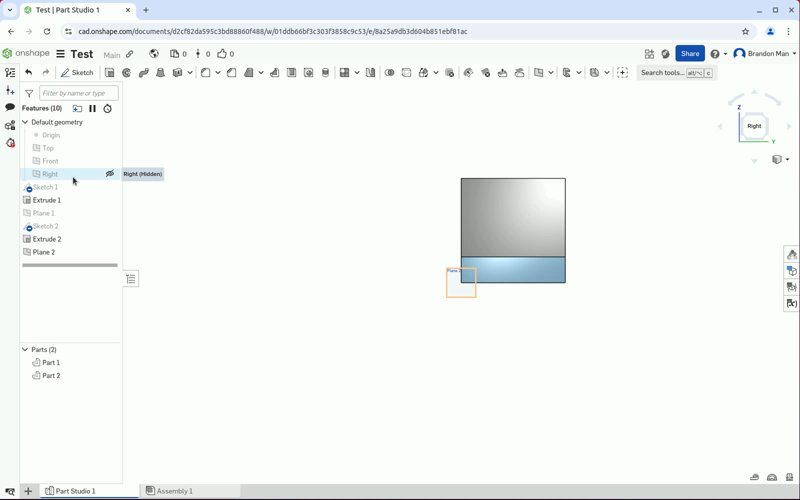
key(shift+s)
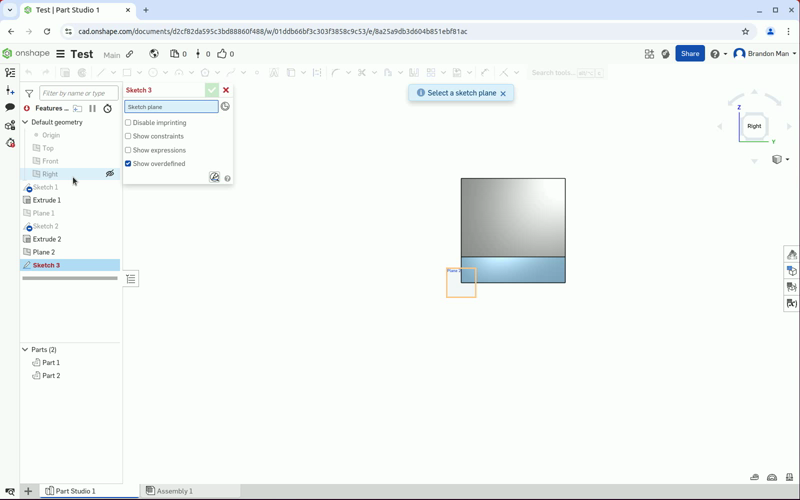
mouse_move(73, 254)
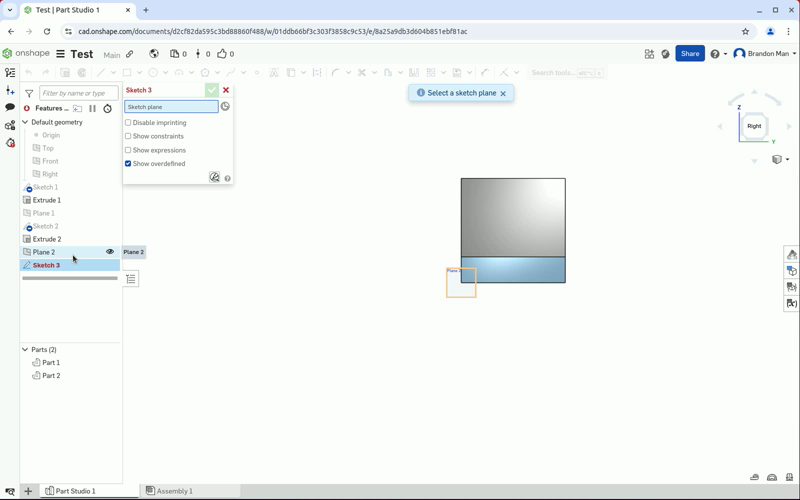
click(73, 254)
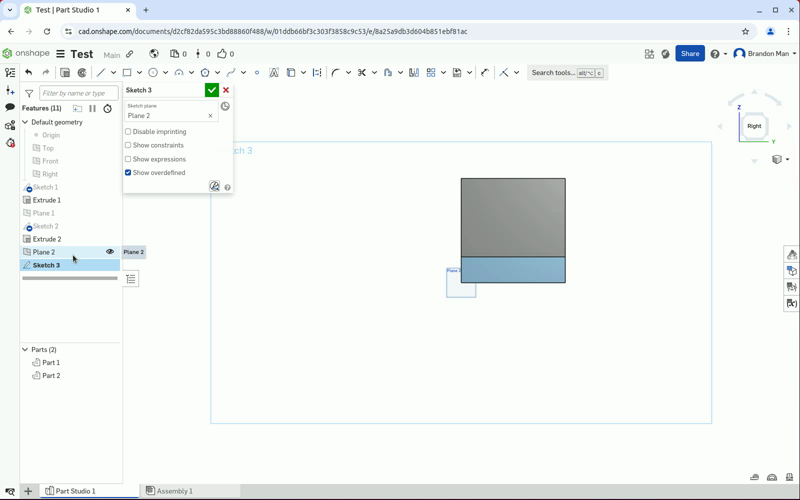
mouse_move(73, 352)
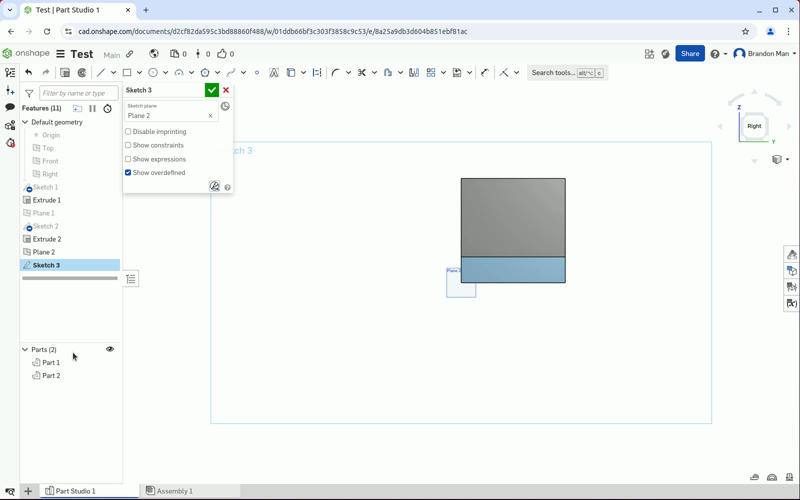
key(y)
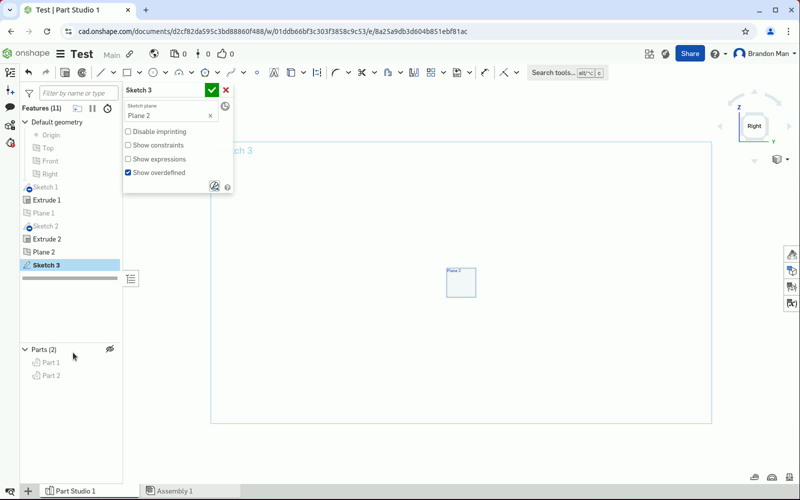
key(c)
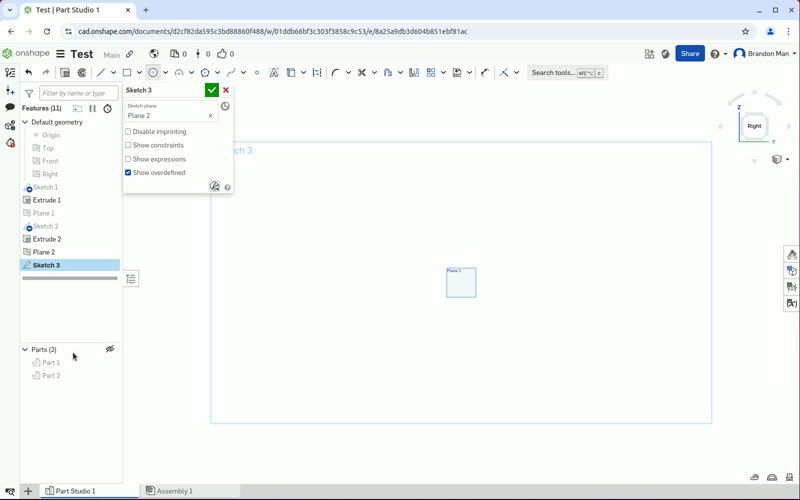
key_down(shift)
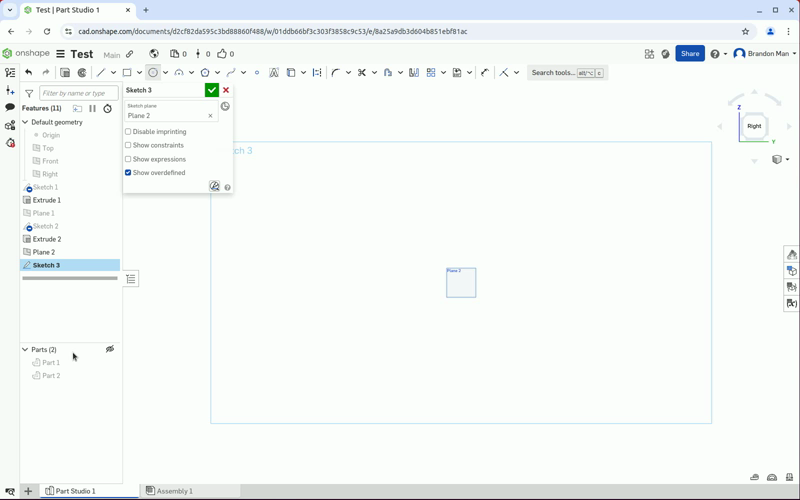
mouse_move(513, 217)
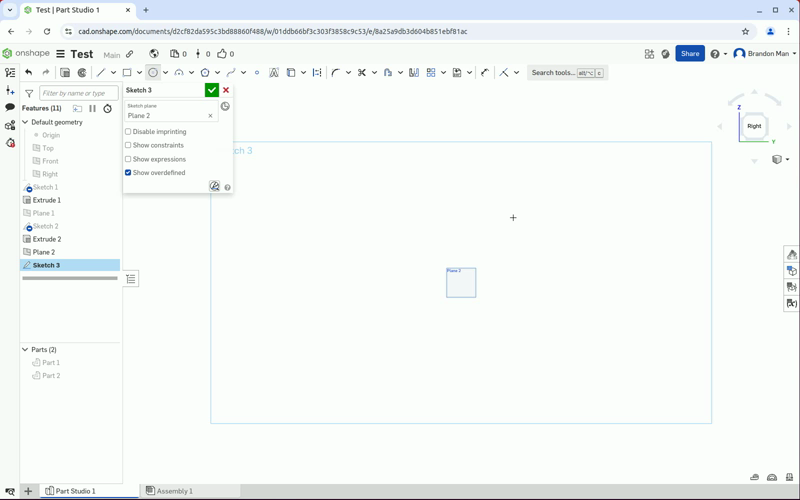
click(513, 217)
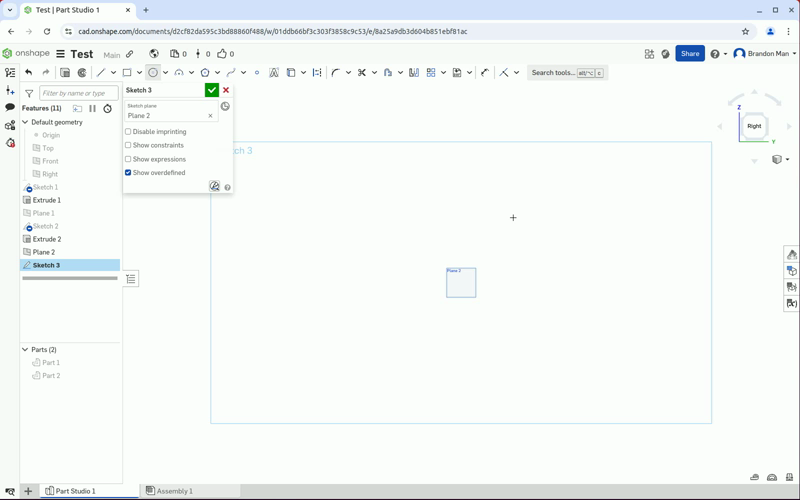
key_up(shift)
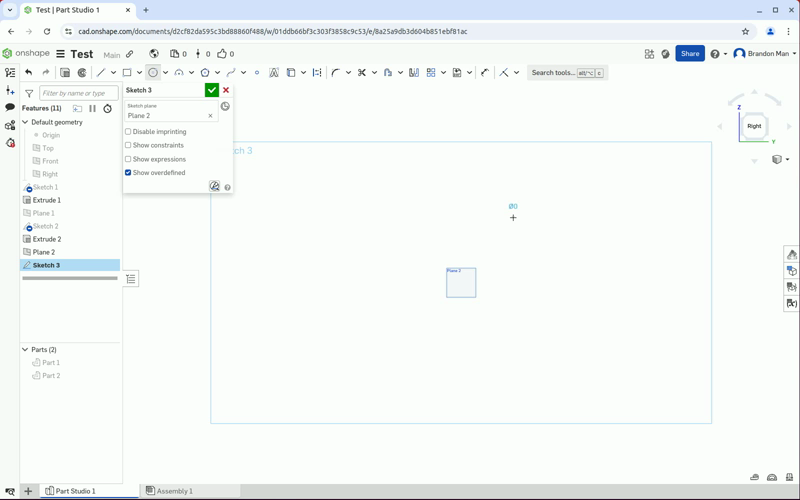
mouse_move(526, 217)
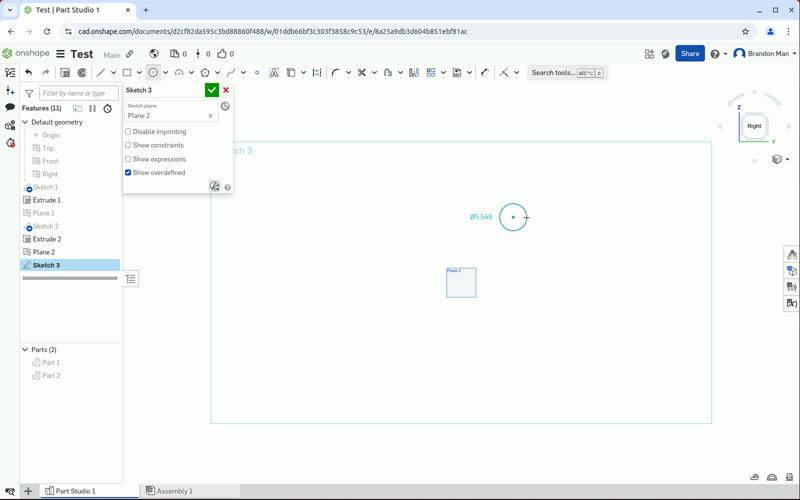
click(526, 217)
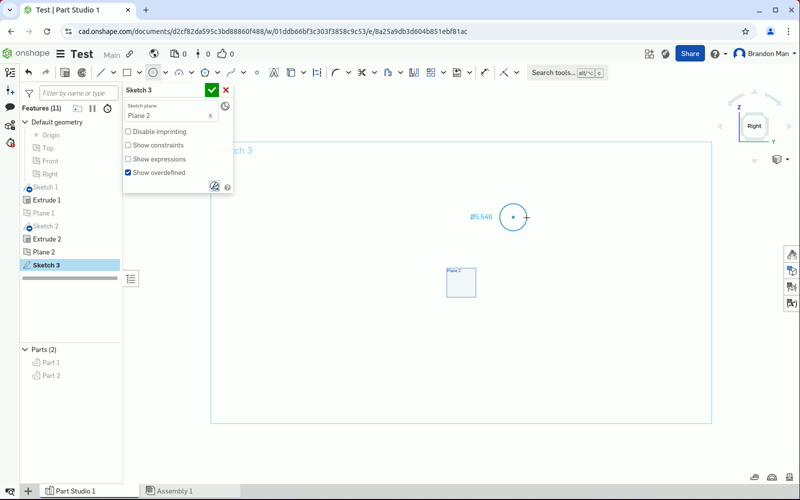
key(esc)
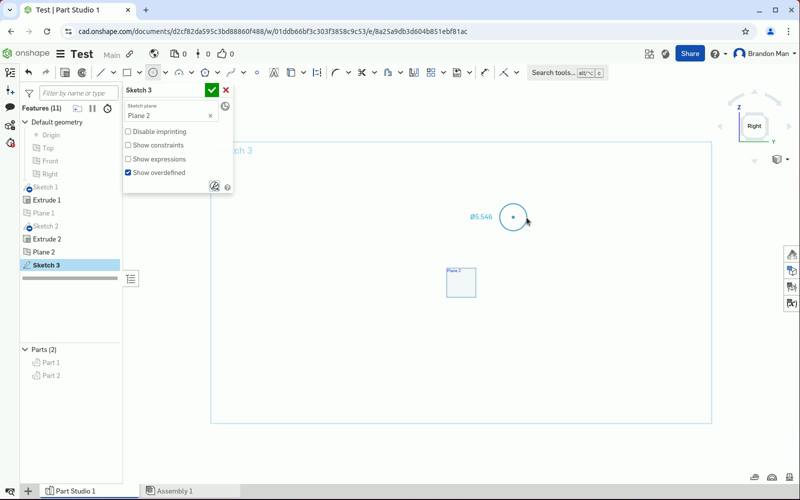
mouse_move(517, 216)
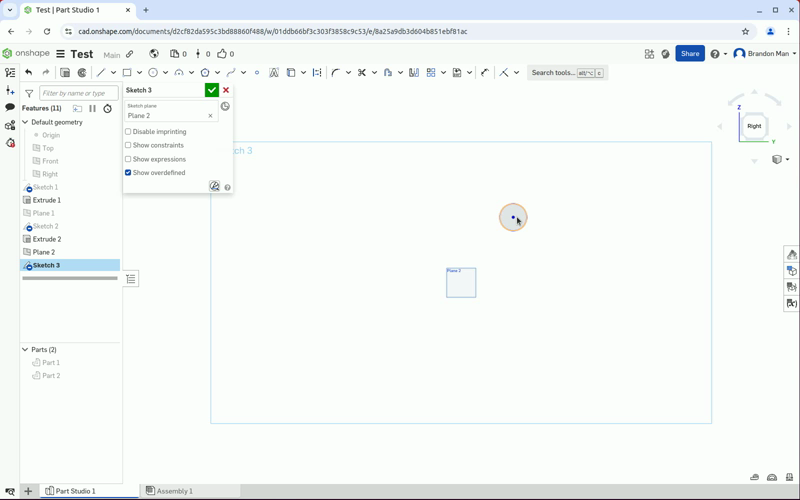
scroll(6)
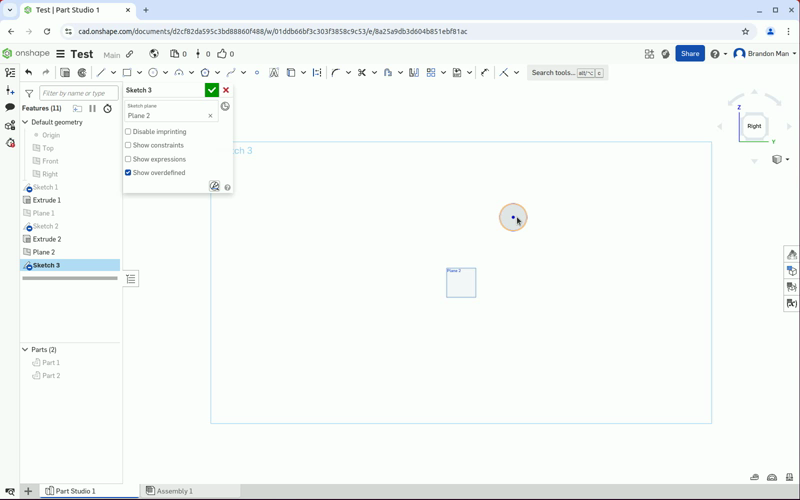
scroll(6)
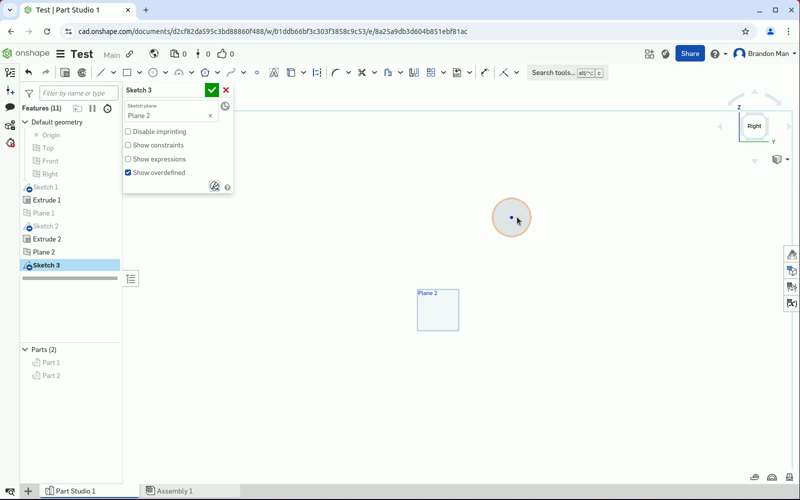
scroll(6)
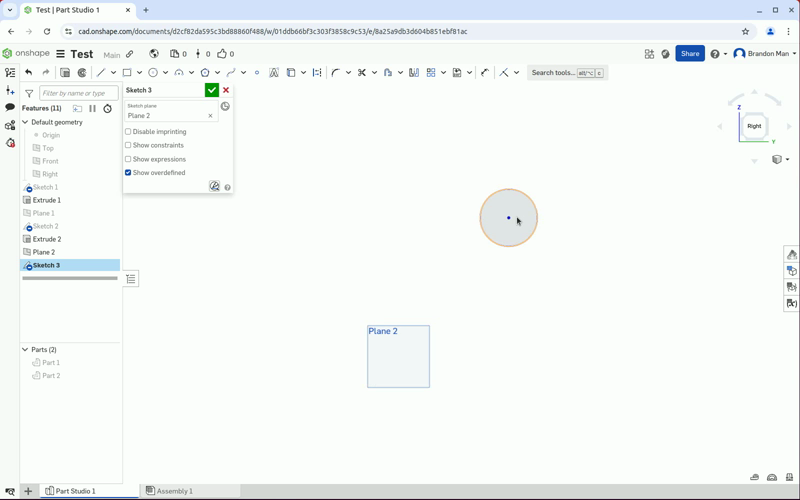
scroll(6)
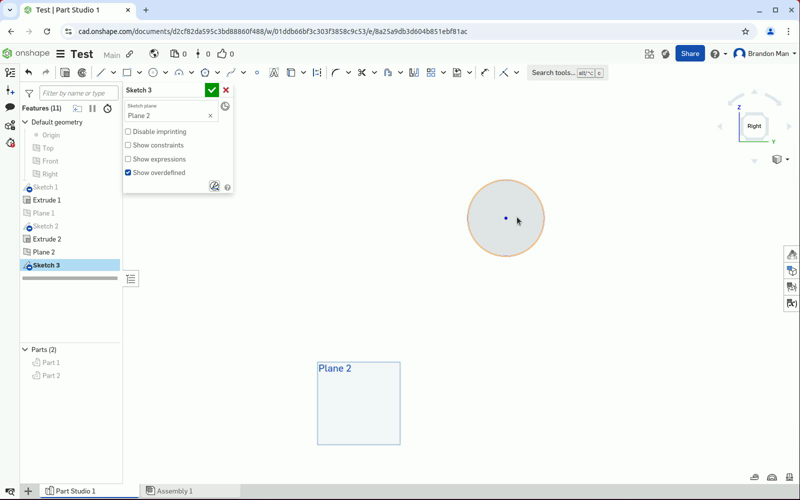
scroll(6)
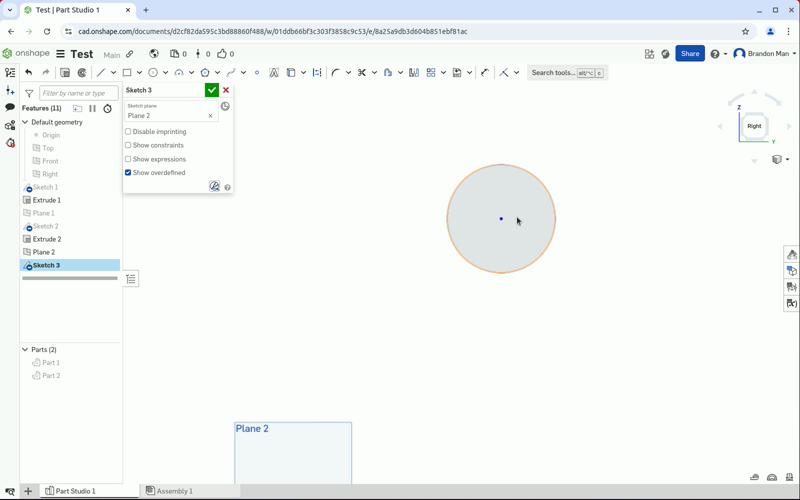
scroll(6)
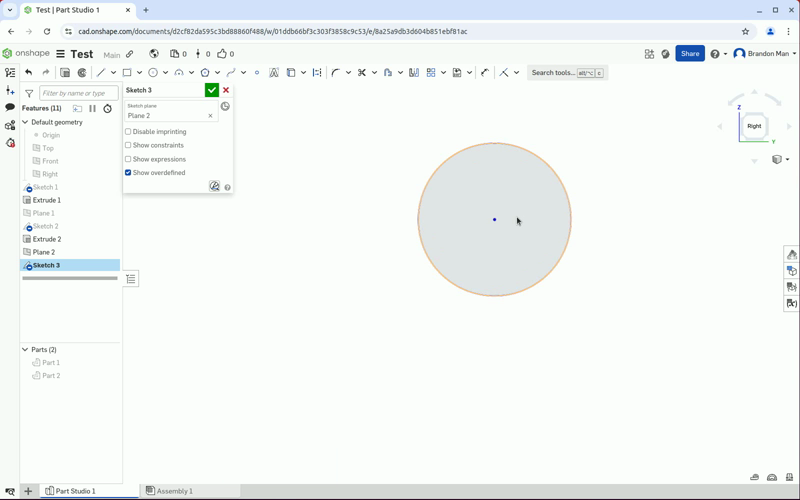
scroll(6)
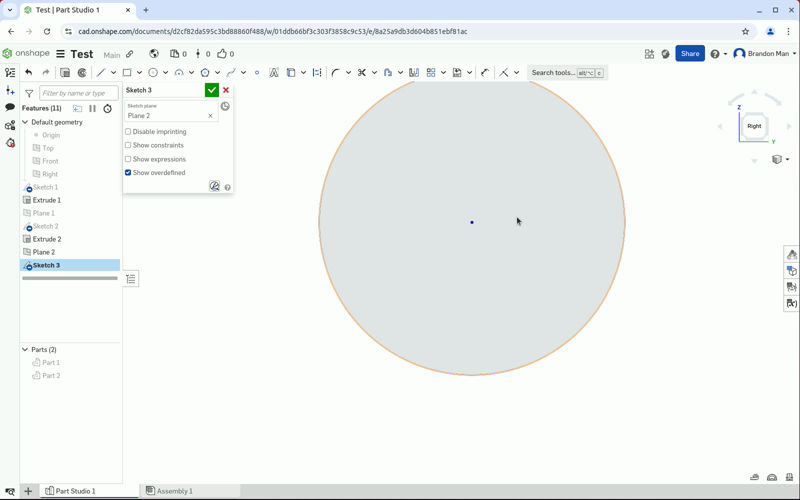
click(517, 216)
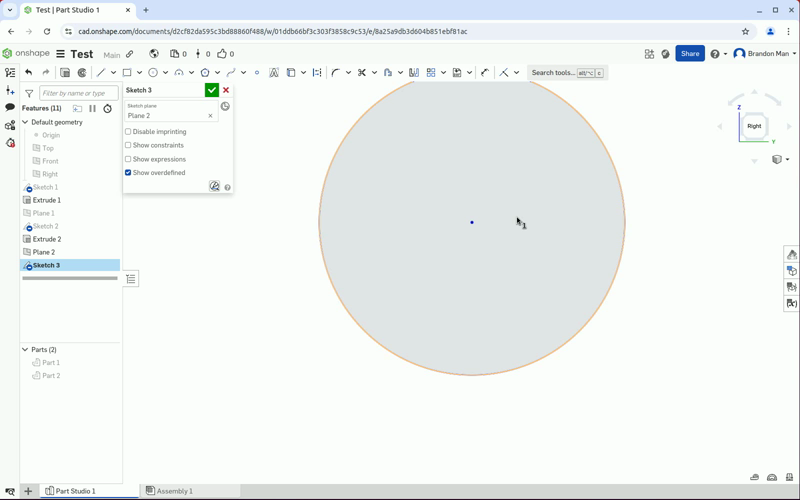
scroll(-6)
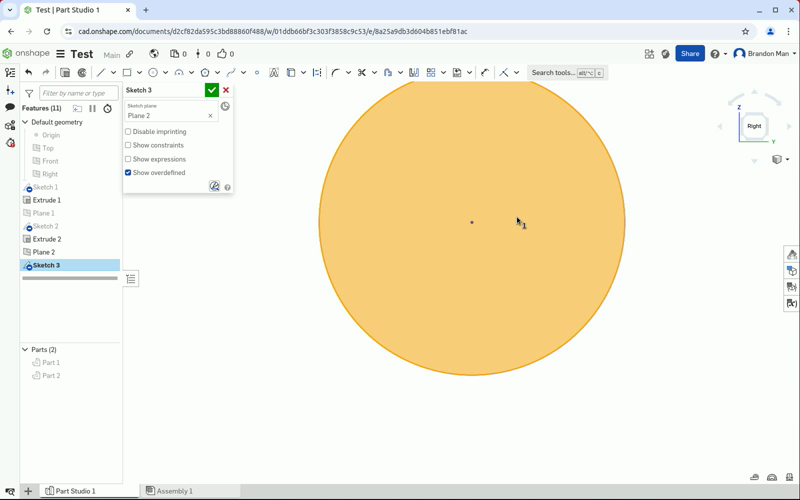
scroll(-6)
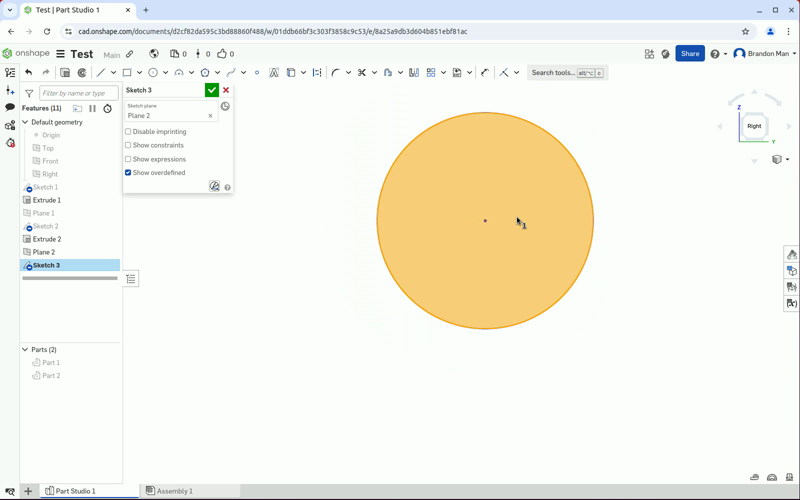
scroll(-6)
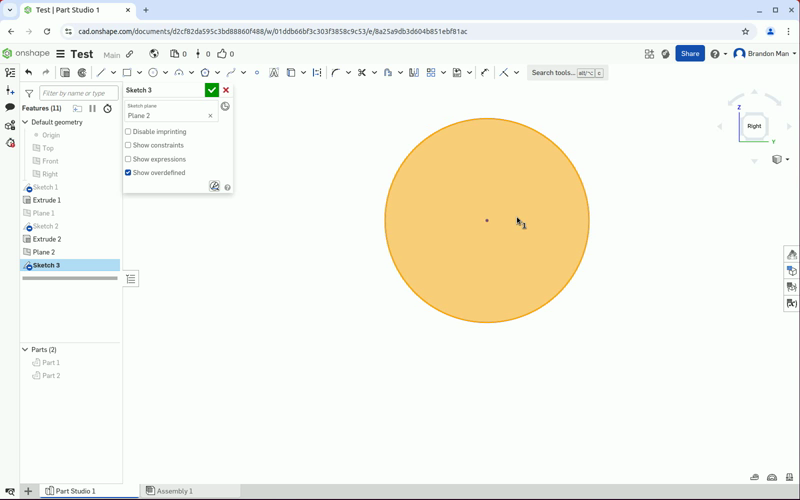
scroll(-6)
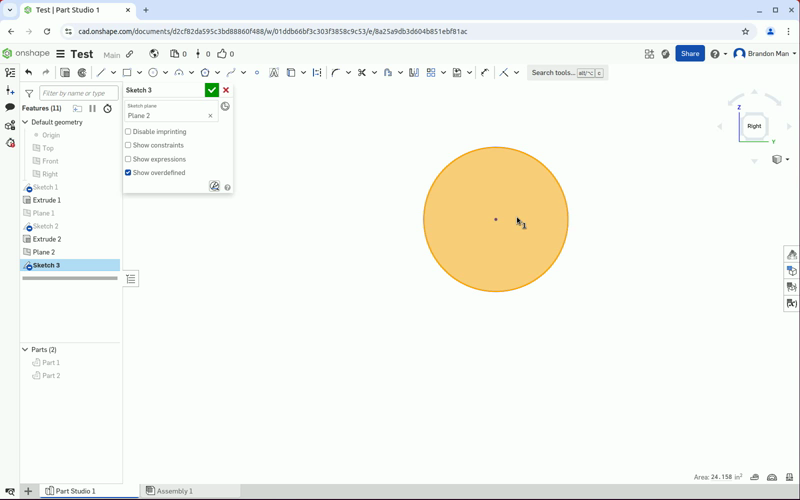
scroll(-6)
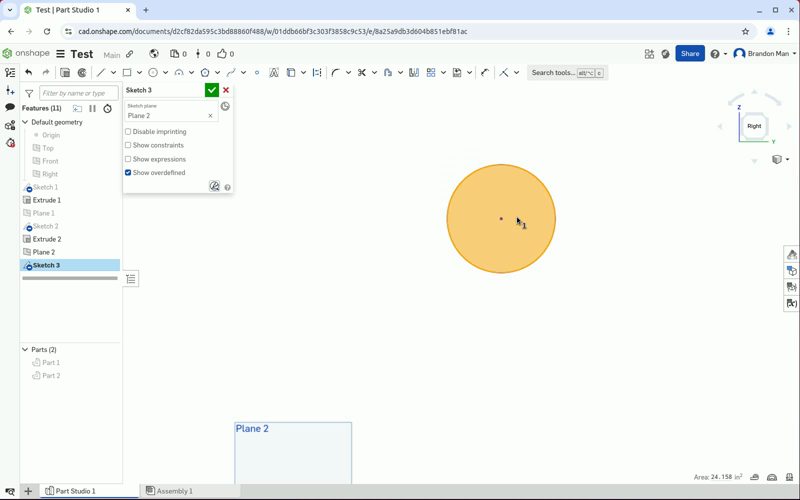
scroll(-6)
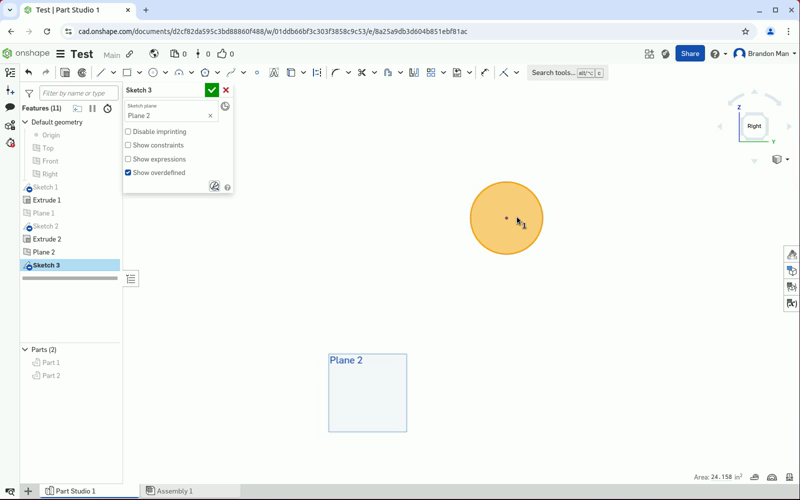
scroll(-6)
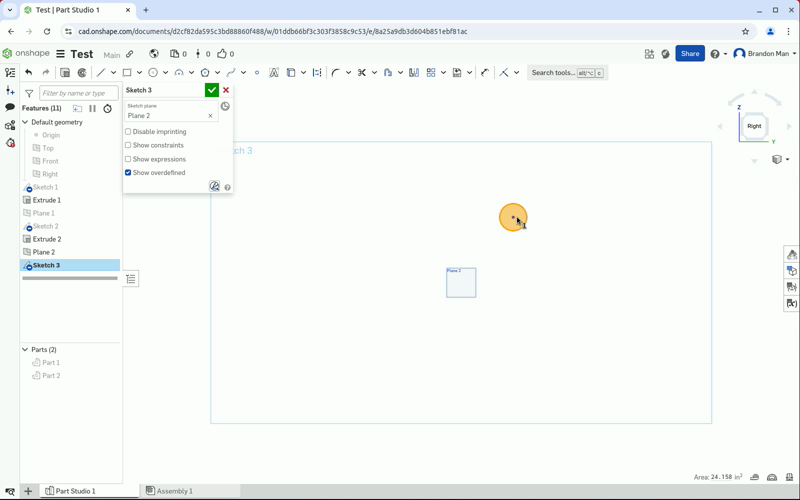
mouse_move(73, 352)
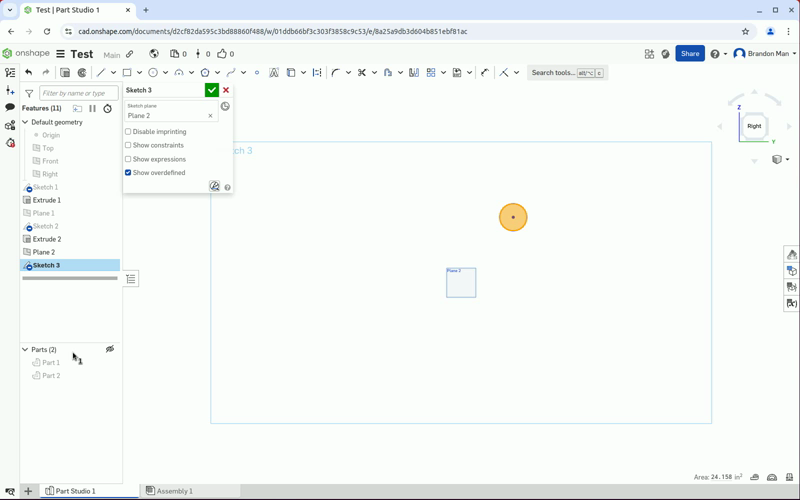
key(shift+y)
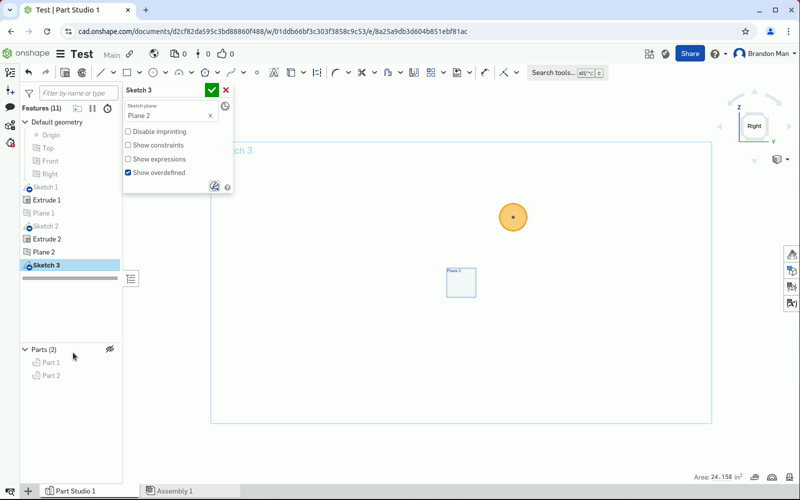
key(shift+e)
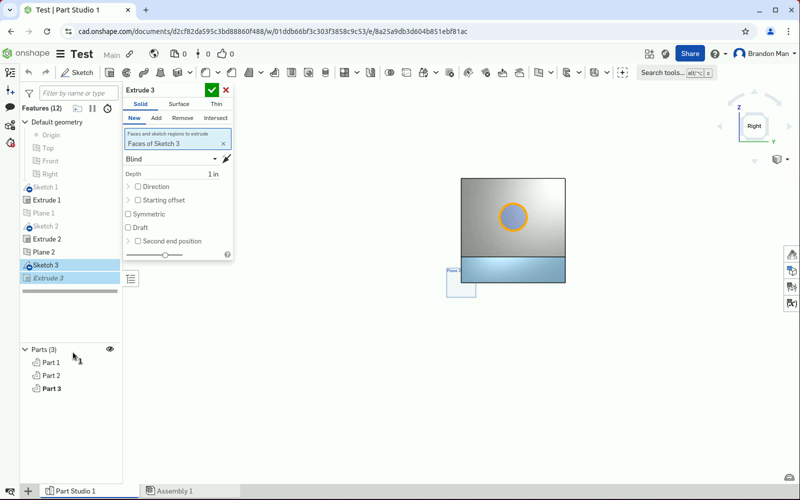
mouse_move(143, 106)
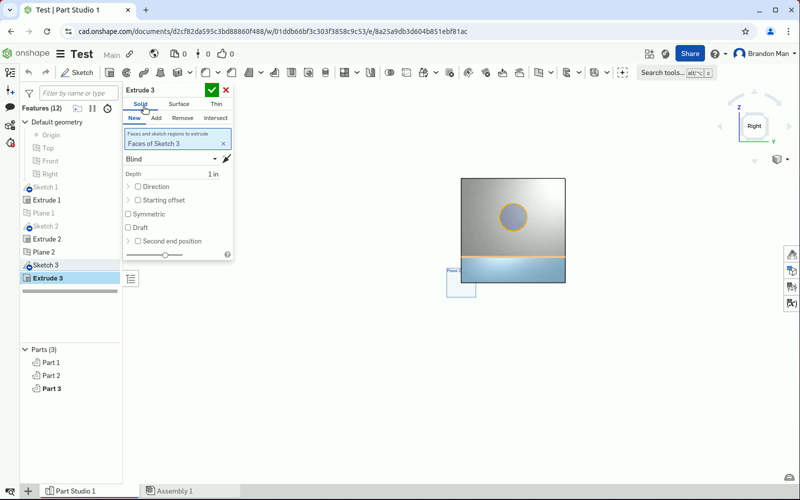
click(143, 106)
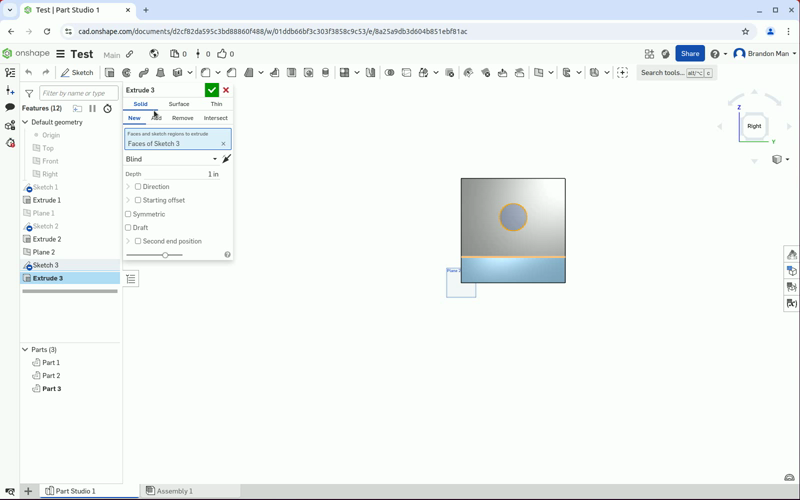
mouse_move(186, 120)
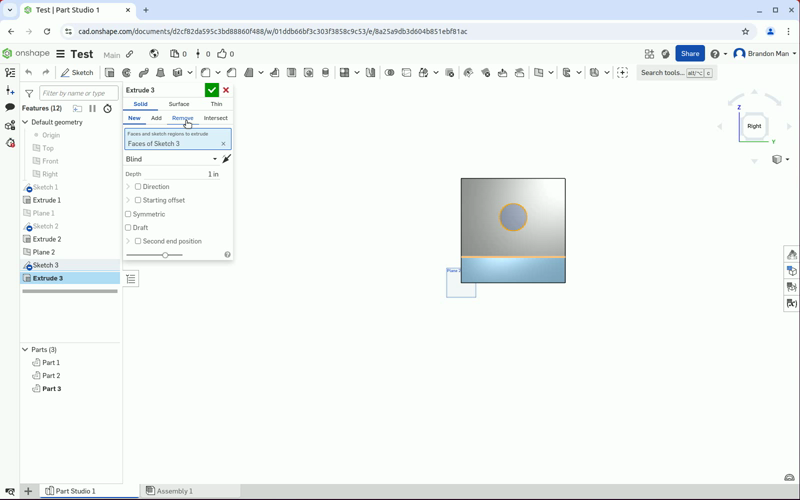
click(186, 120)
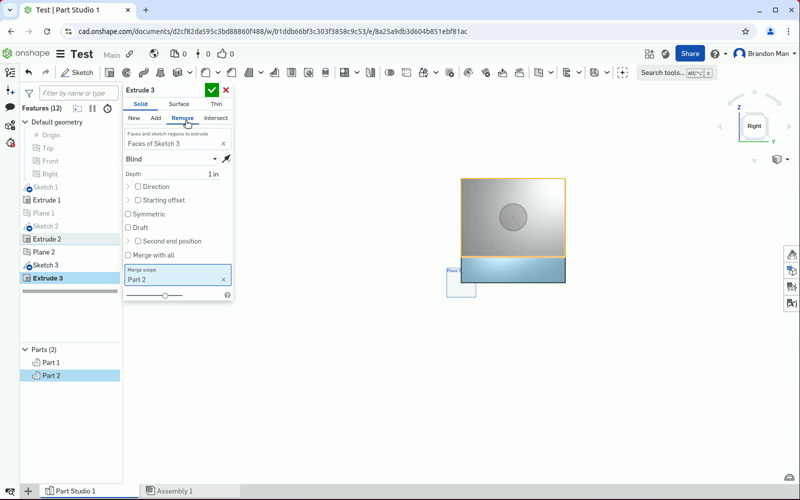
key(tab, 4)
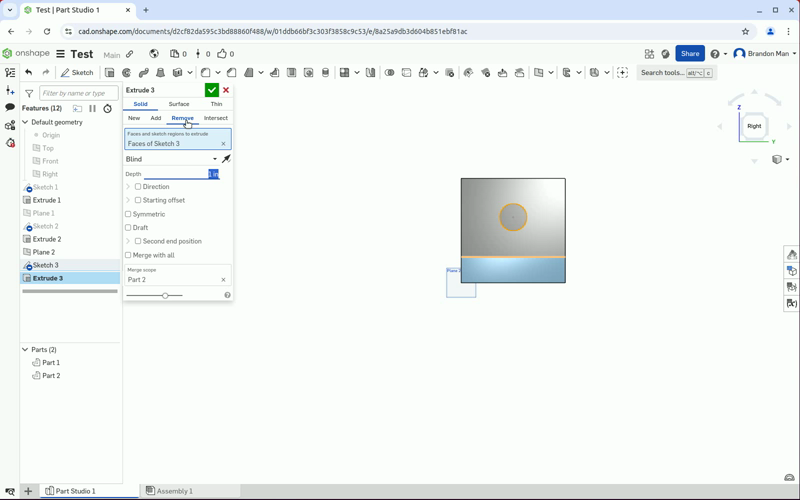
text(10.832)
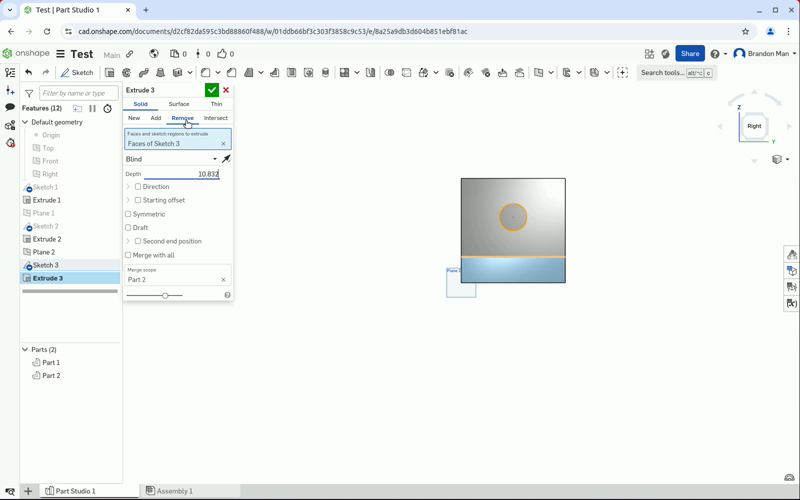
key(tab, 6)
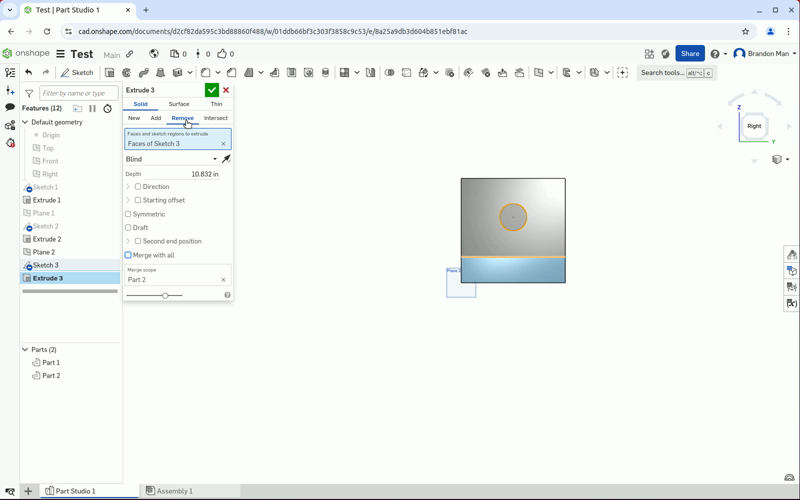
key(space)
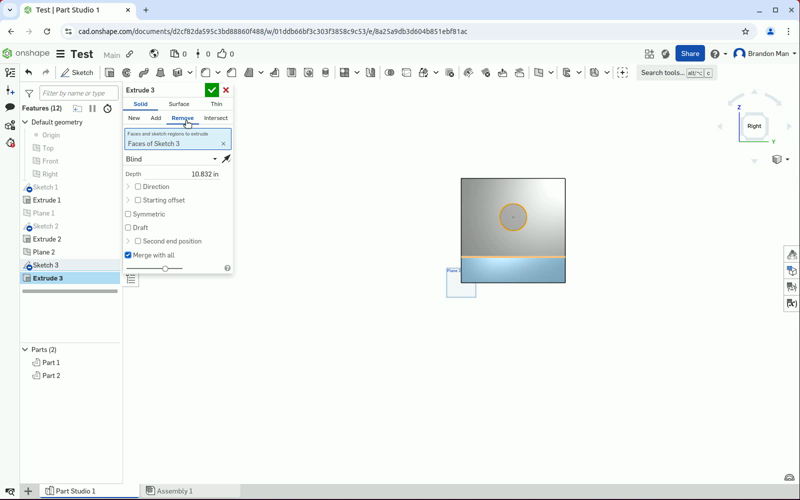
key(enter)
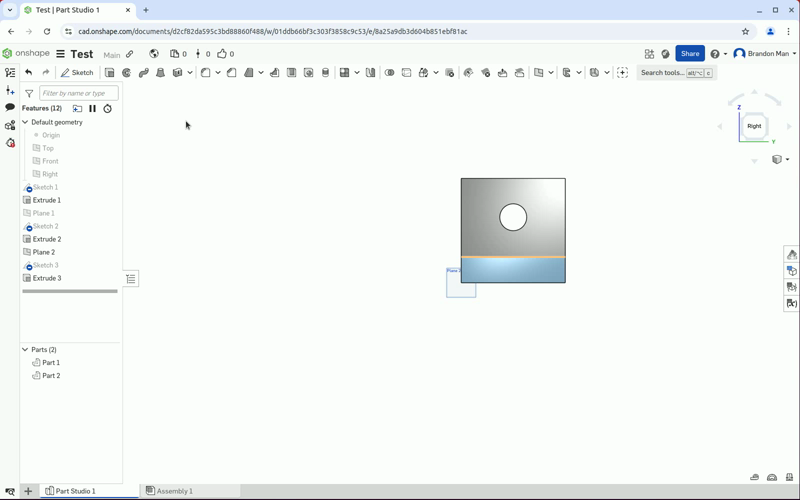
key(shift+h)
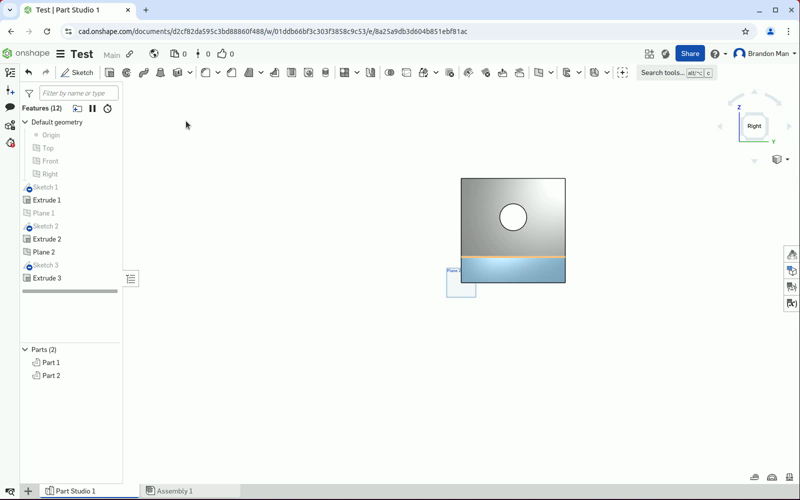
key(shift+h)
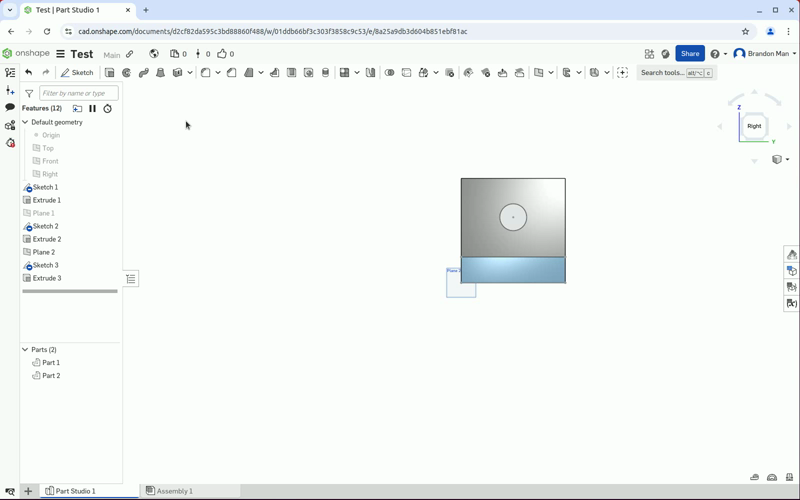
key(shift+7)
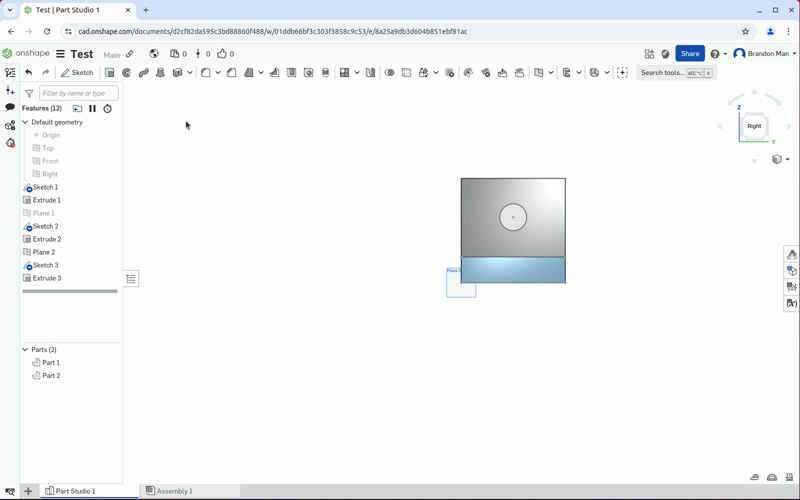
key(right, 2)
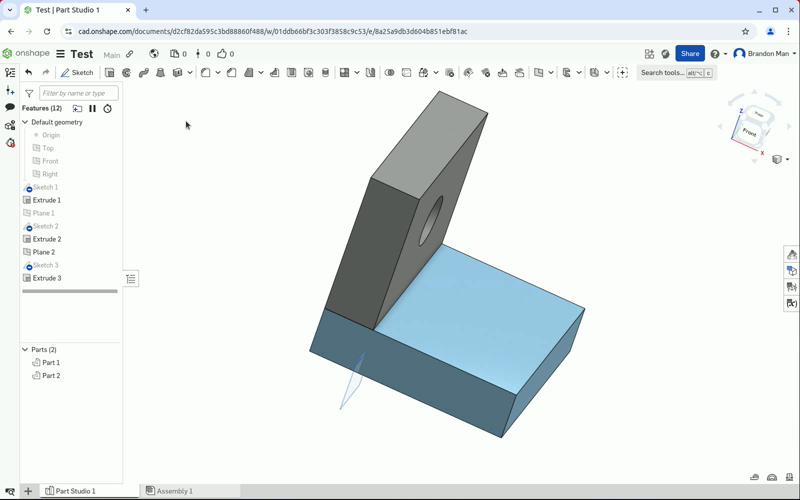
key(down, 2)
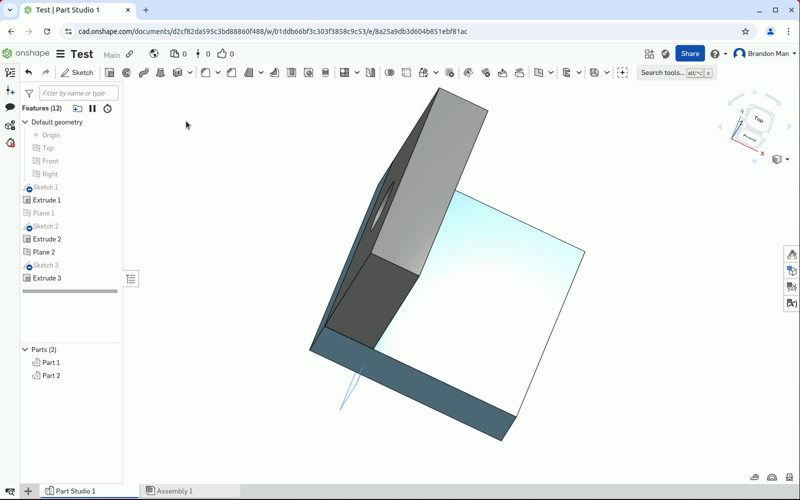
key(up, 2)
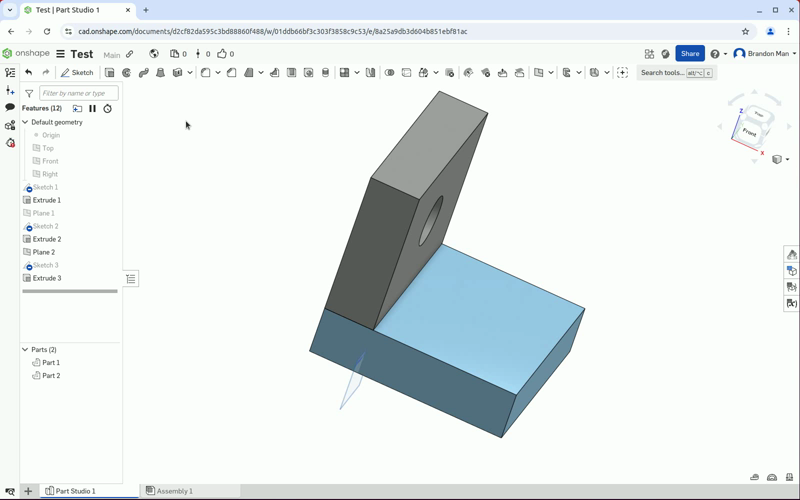
key(left, 2)
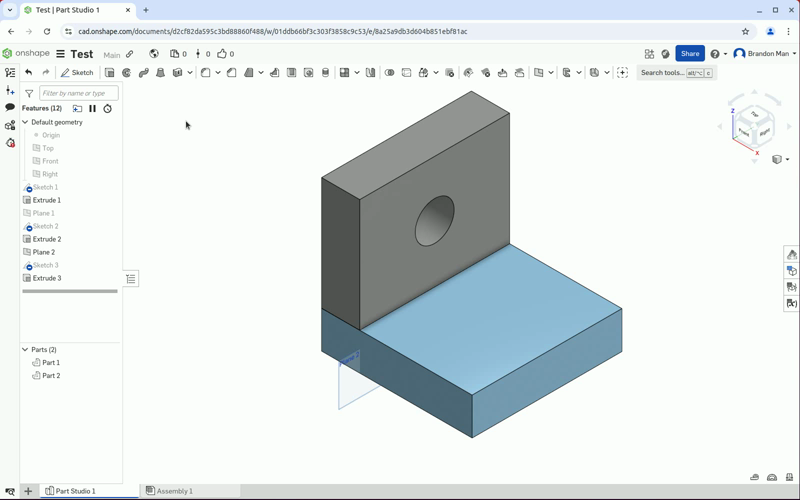
mouse_move(73, 189)
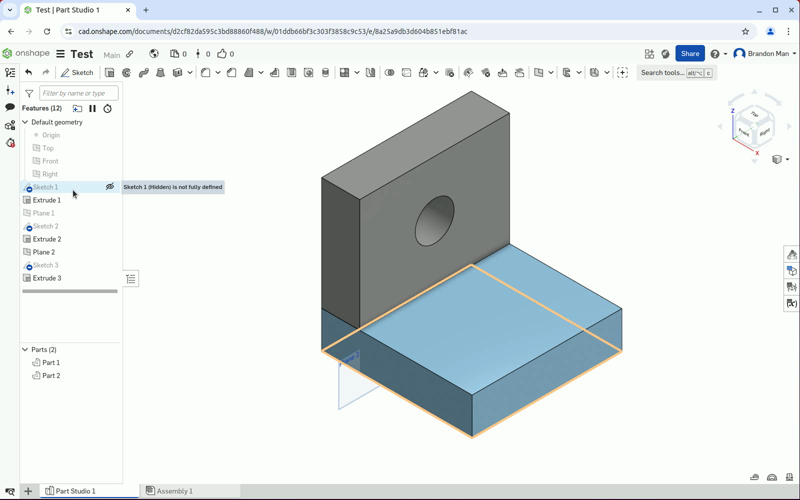
click(73, 189)